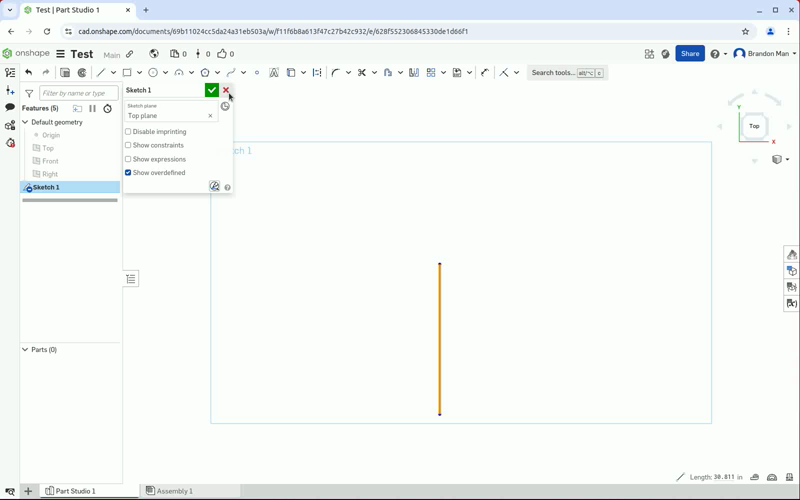
key(shift+h)
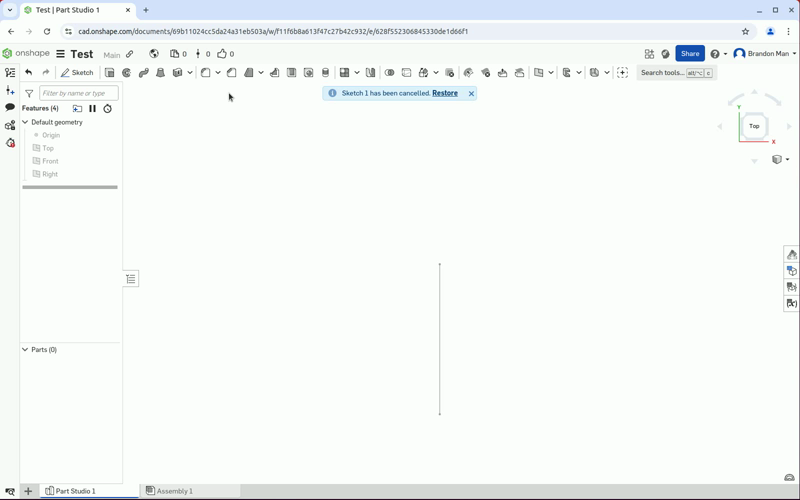
mouse_move(73, 352)
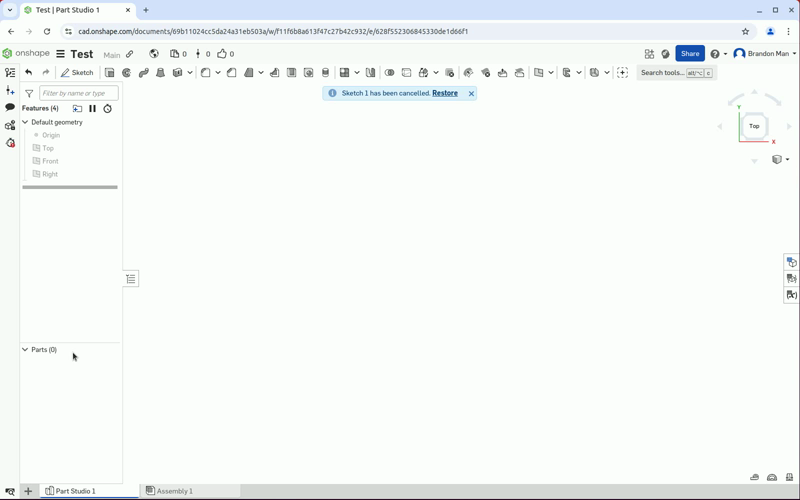
key(y)
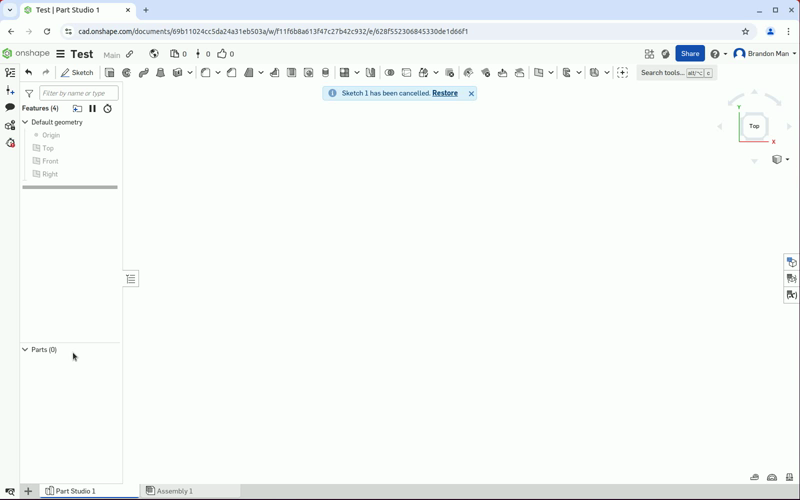
key(shift+p)
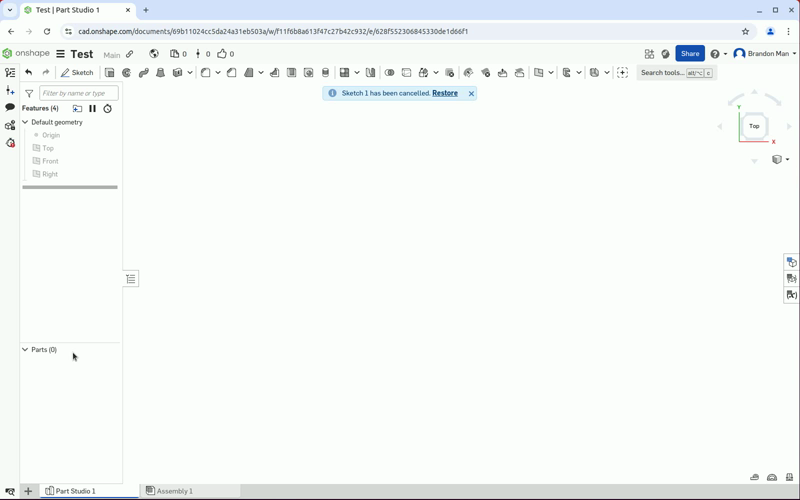
key(space)
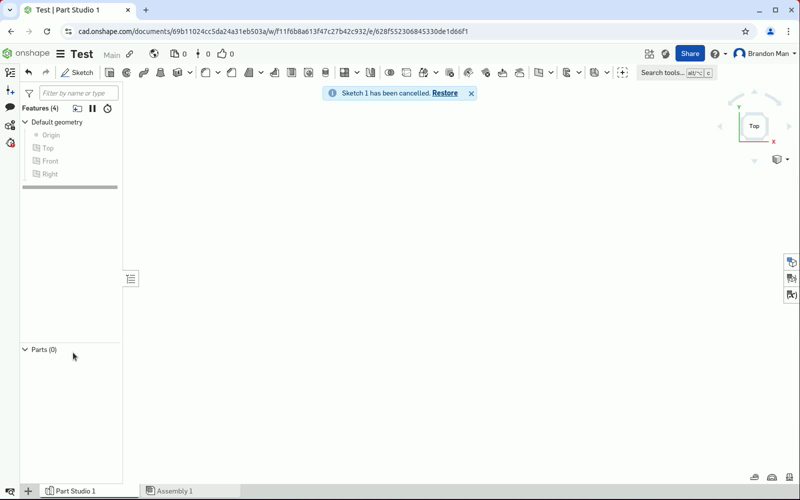
key_down(shift)
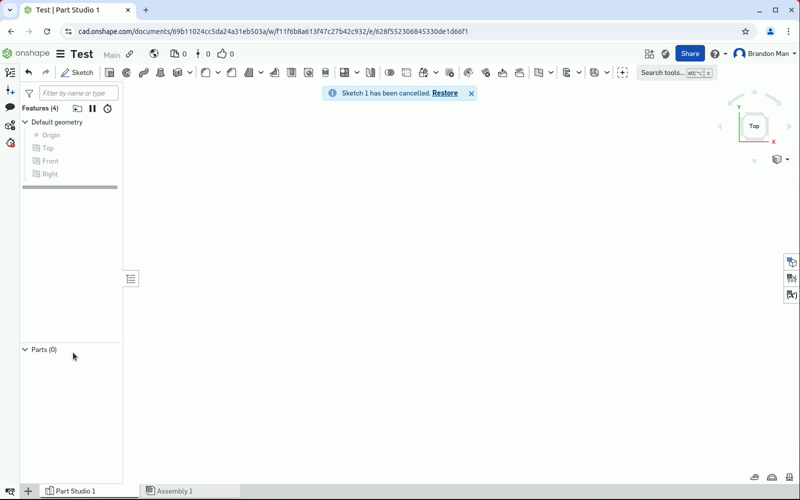
key(up)
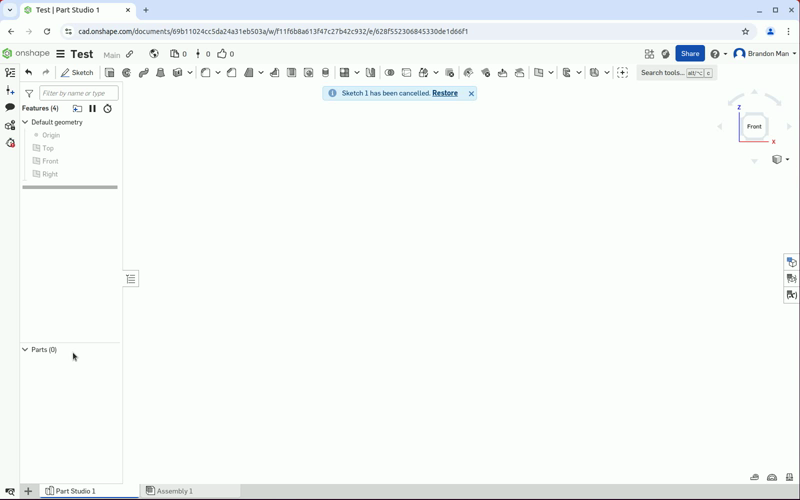
key_up(shift)
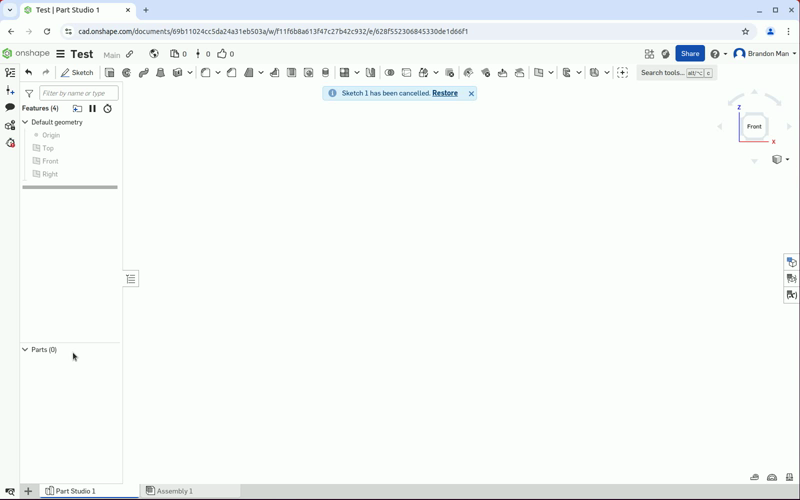
mouse_move(73, 352)
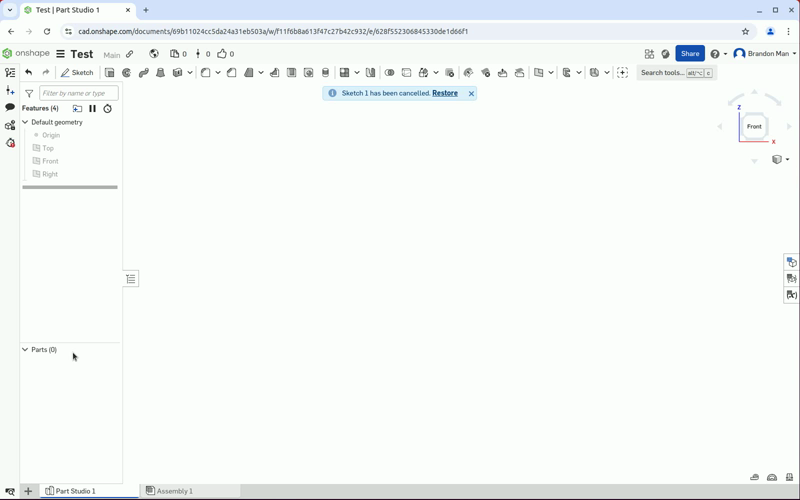
key(shift+y)
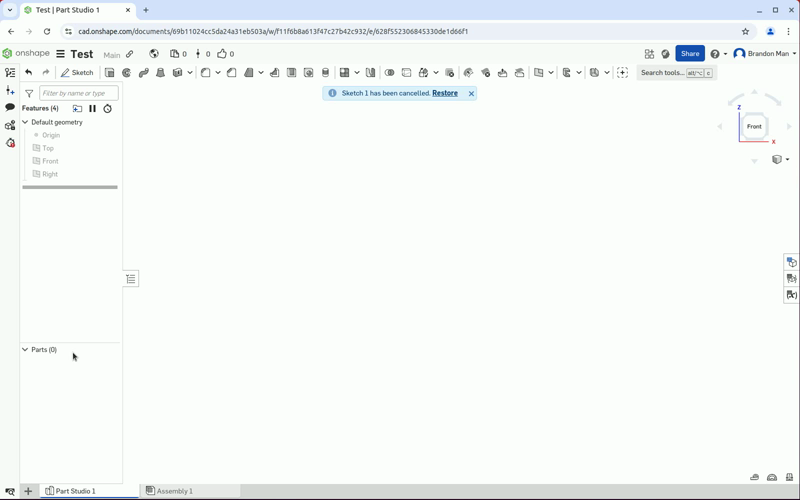
key(shift+s)
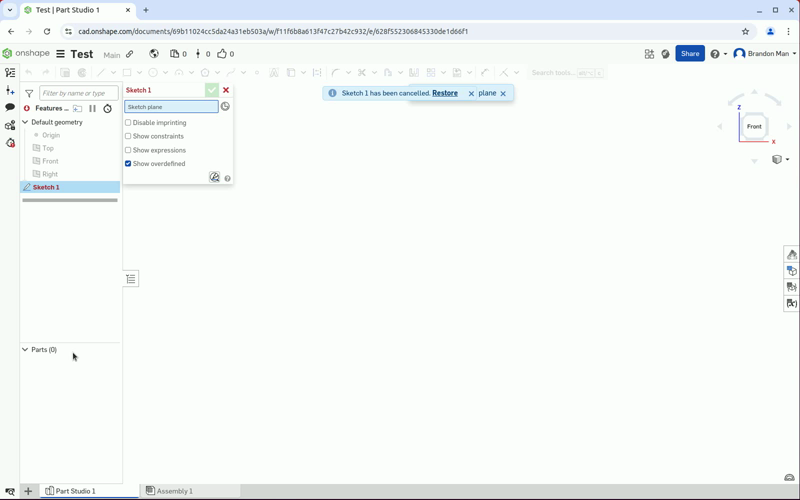
mouse_move(73, 163)
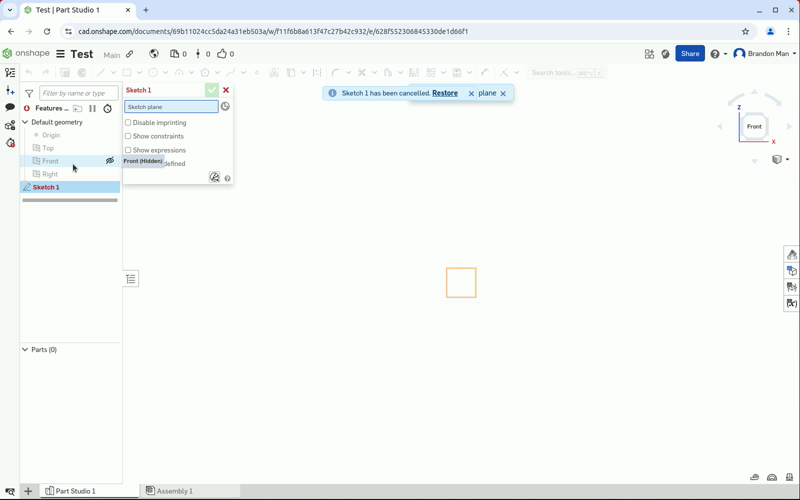
click(73, 163)
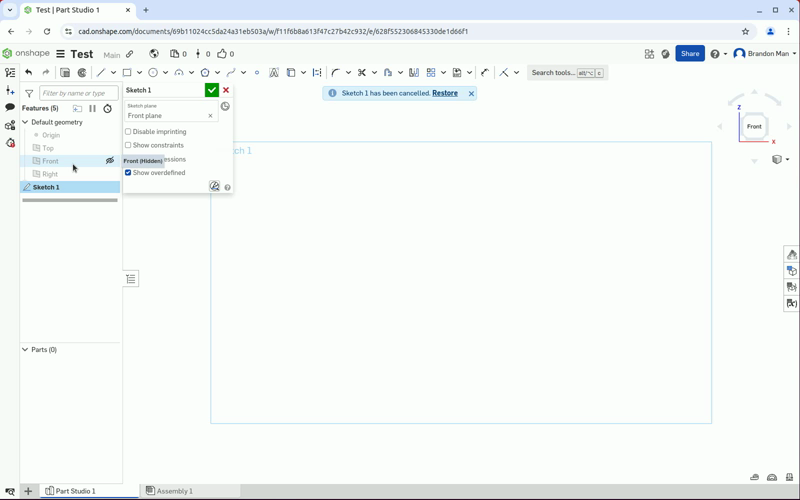
mouse_move(73, 352)
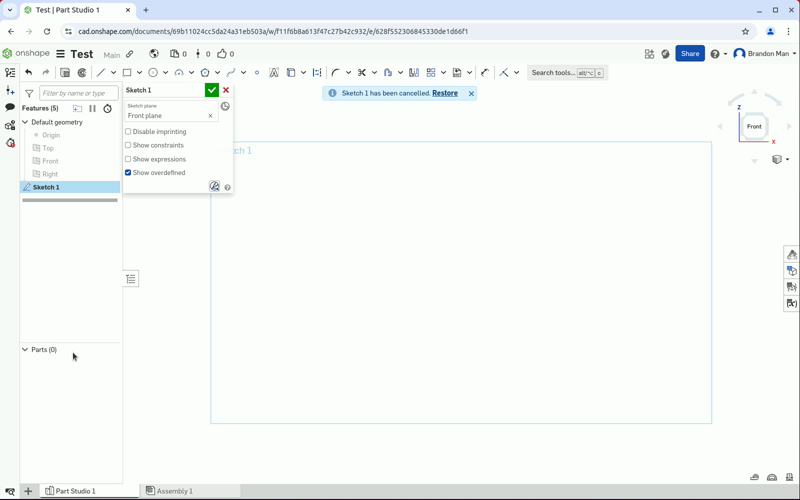
key(y)
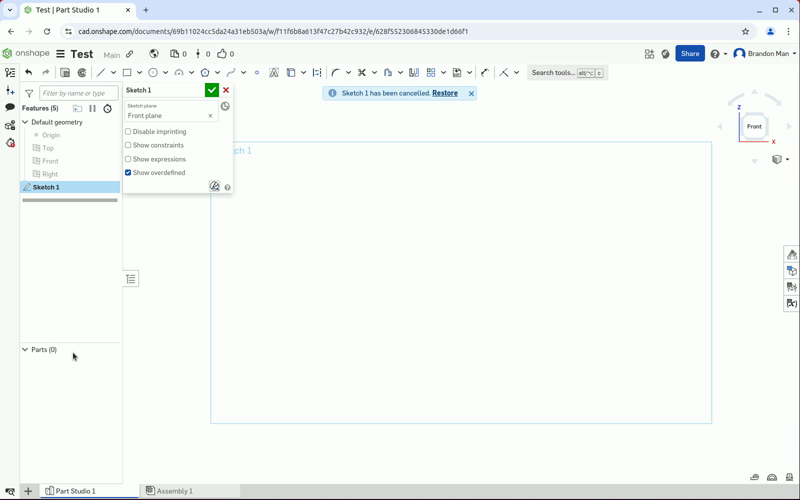
key(l)
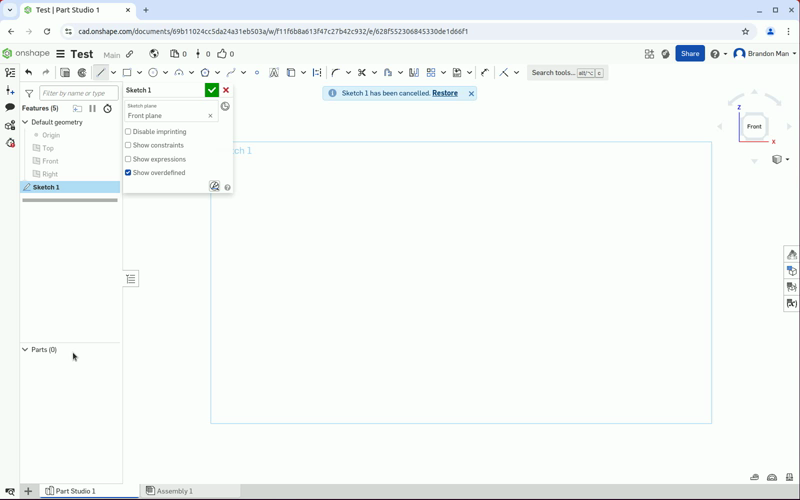
key_down(shift)
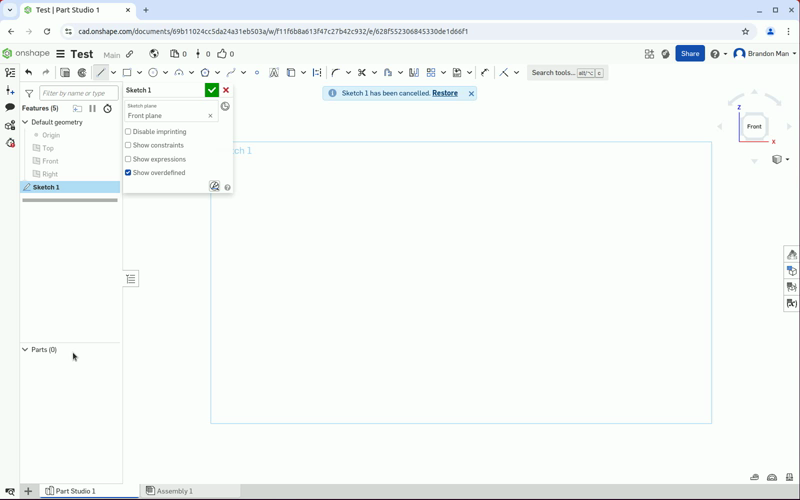
mouse_move(348, 374)
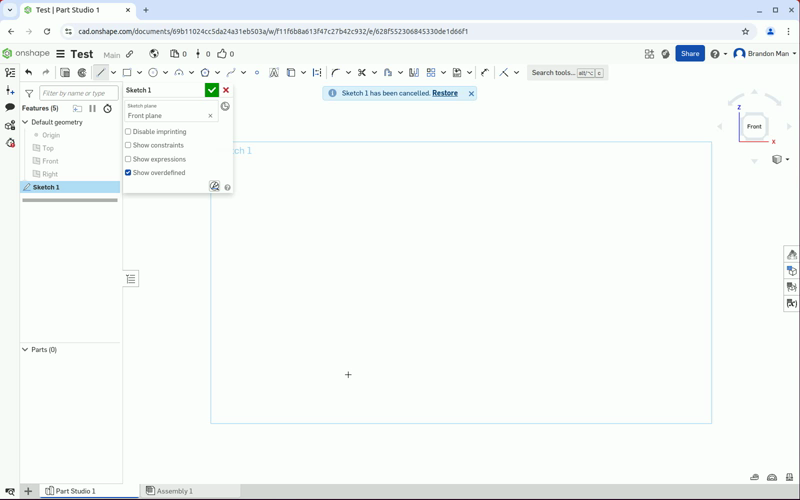
click(348, 374)
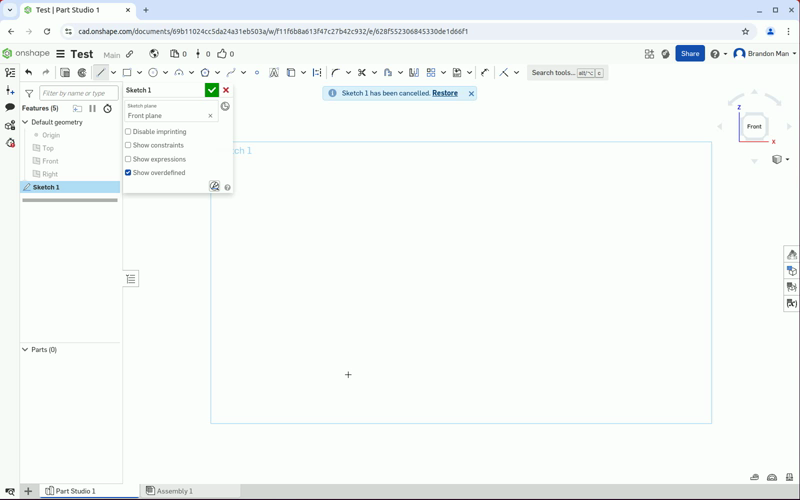
key_up(shift)
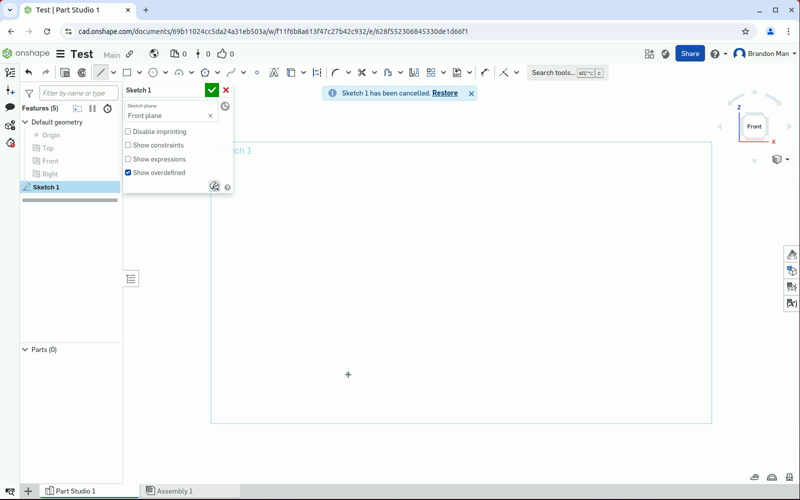
key_down(shift)
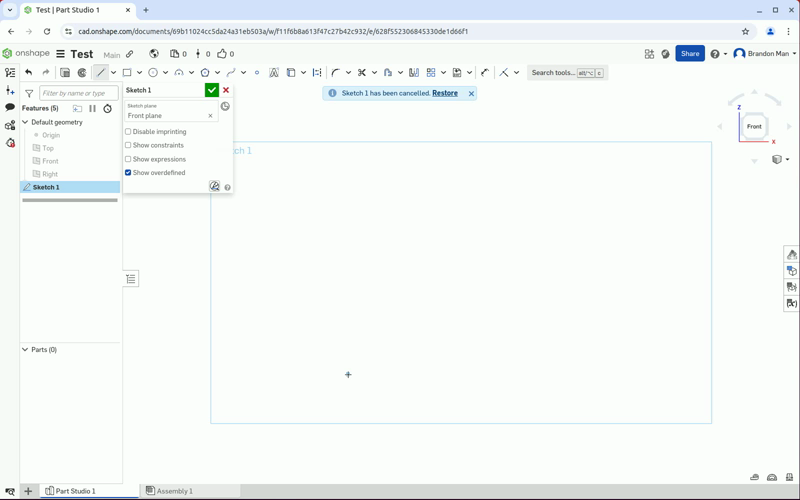
mouse_move(572, 374)
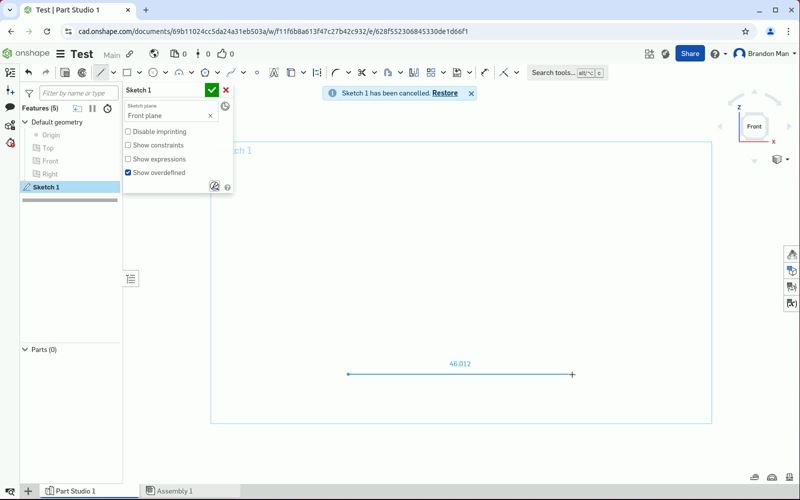
click(572, 374)
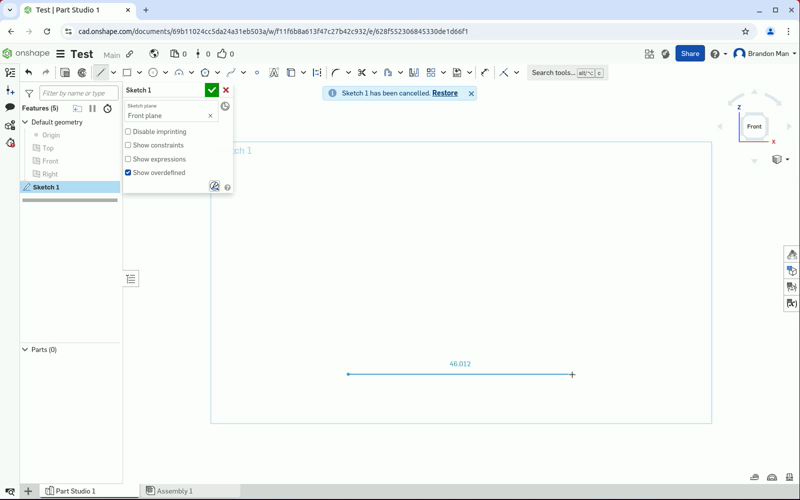
key_up(shift)
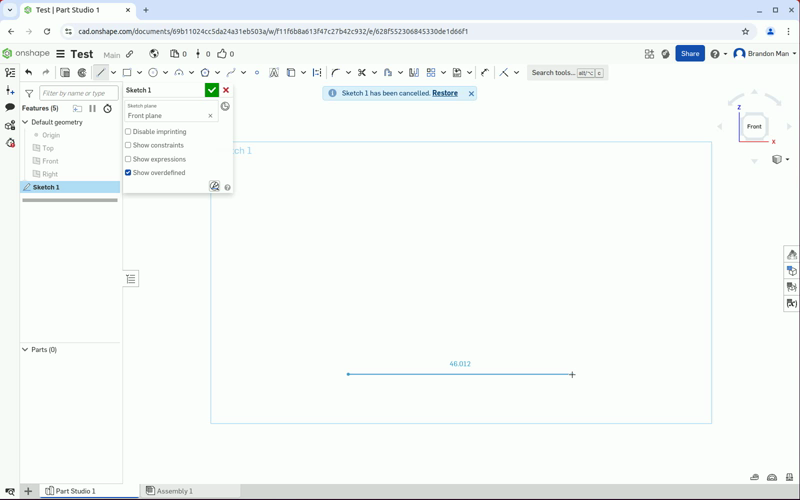
key_down(shift)
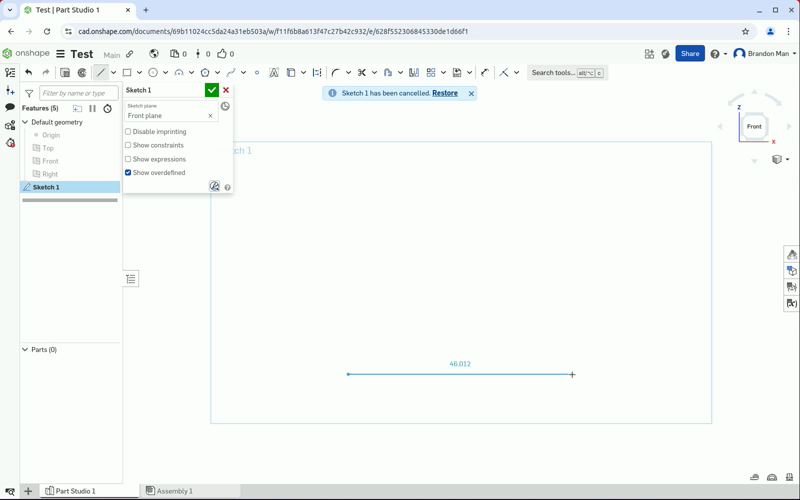
mouse_move(572, 192)
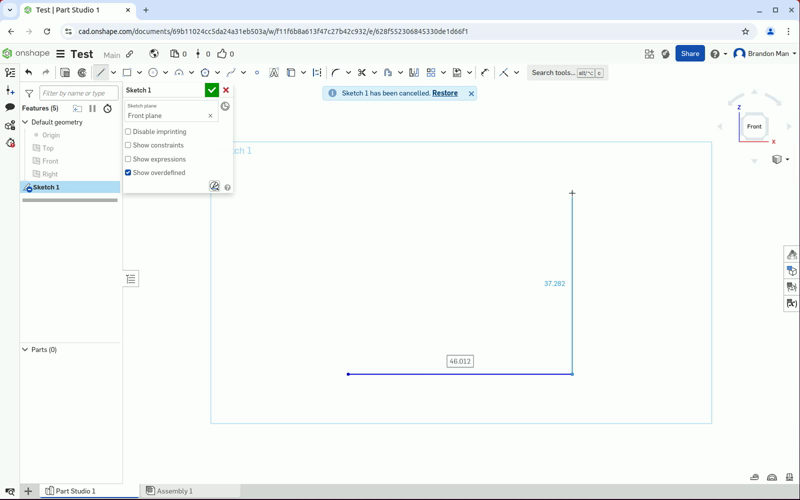
click(572, 192)
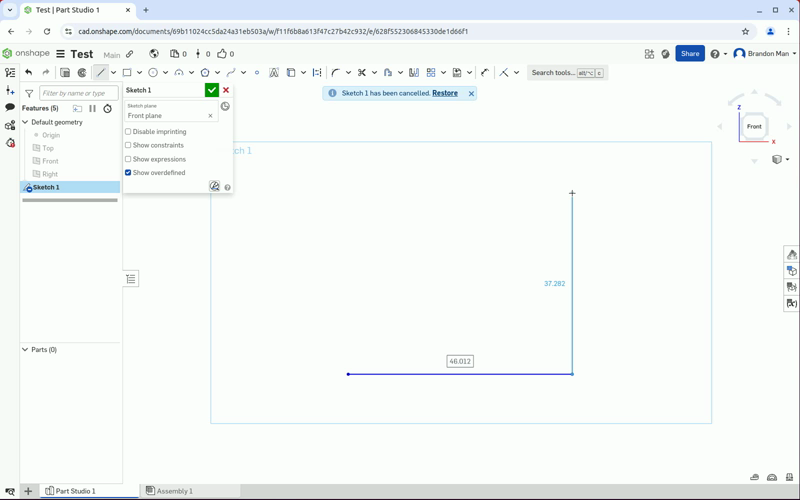
key_up(shift)
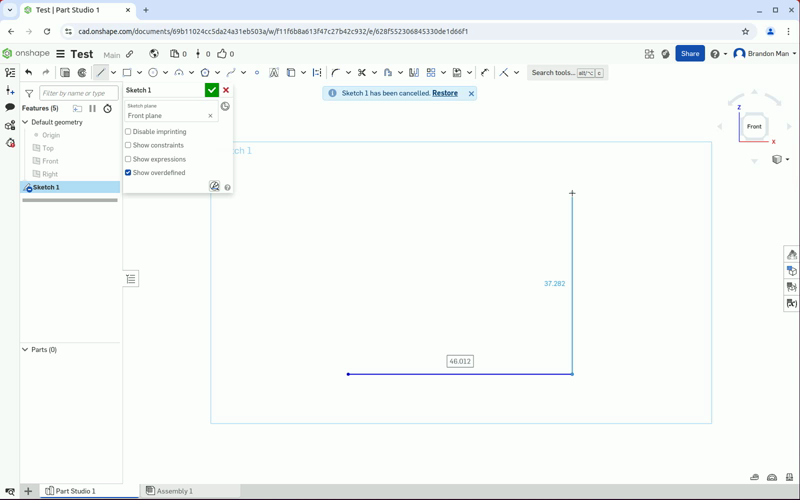
key_down(shift)
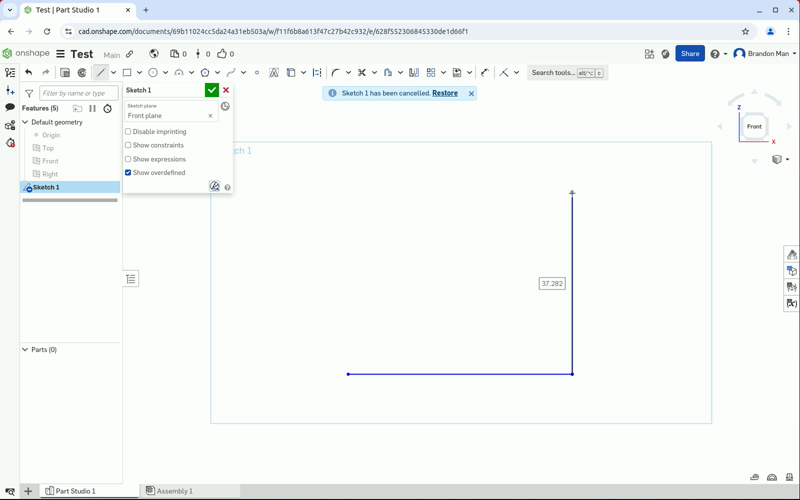
mouse_move(348, 192)
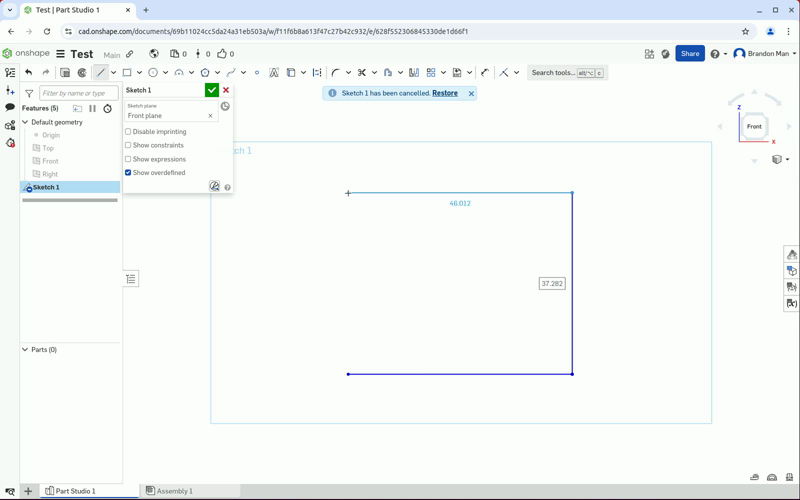
click(348, 192)
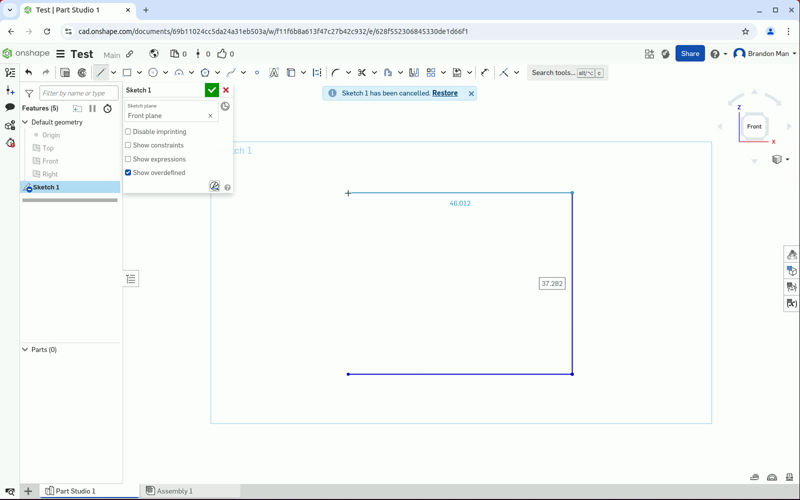
key_up(shift)
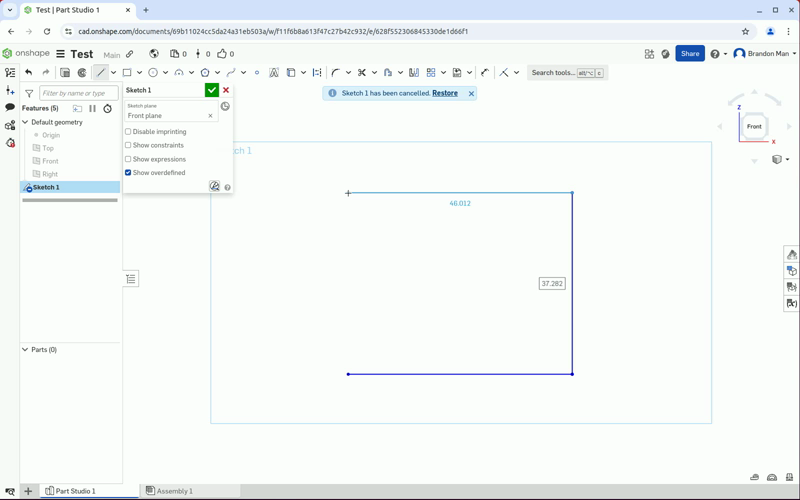
key_down(shift)
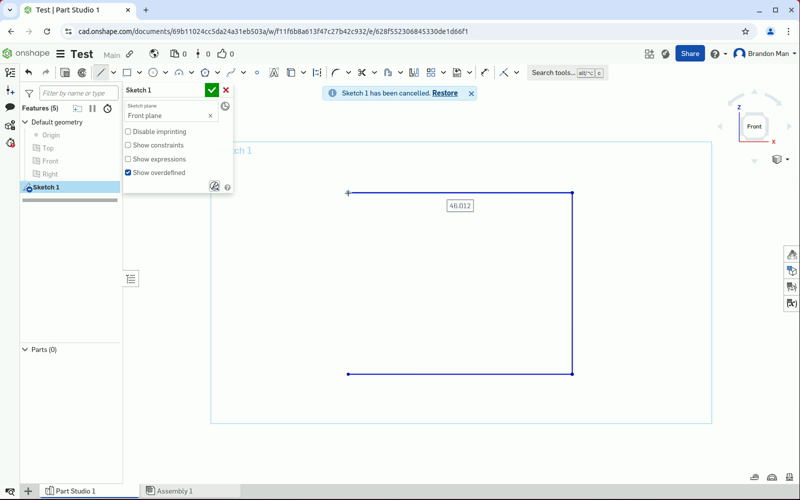
mouse_move(348, 374)
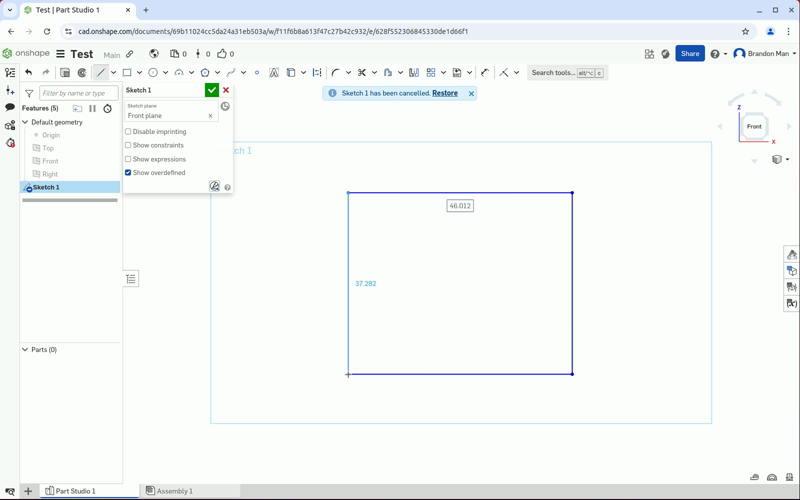
key_up(shift)
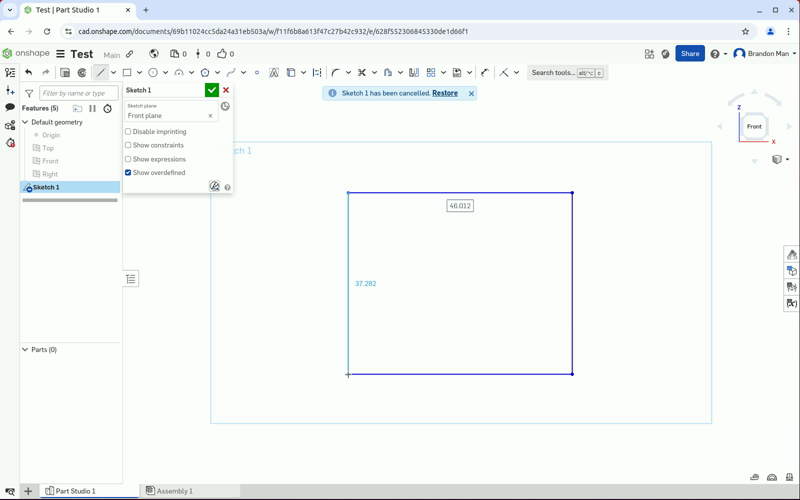
click(348, 374)
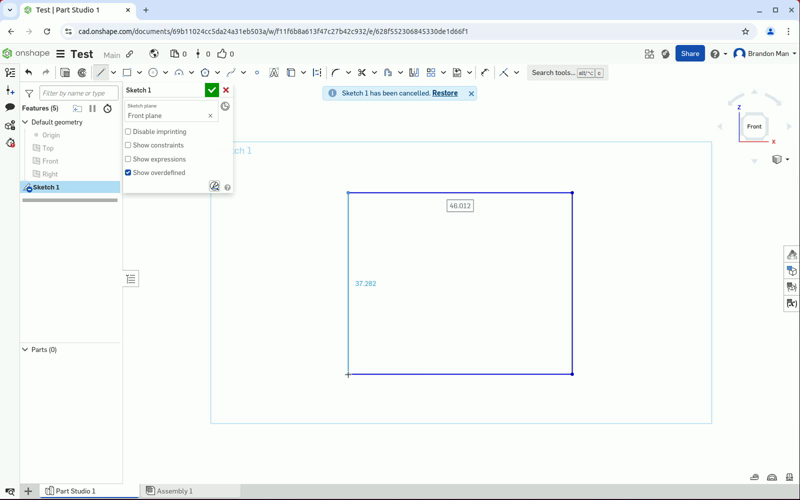
key(esc)
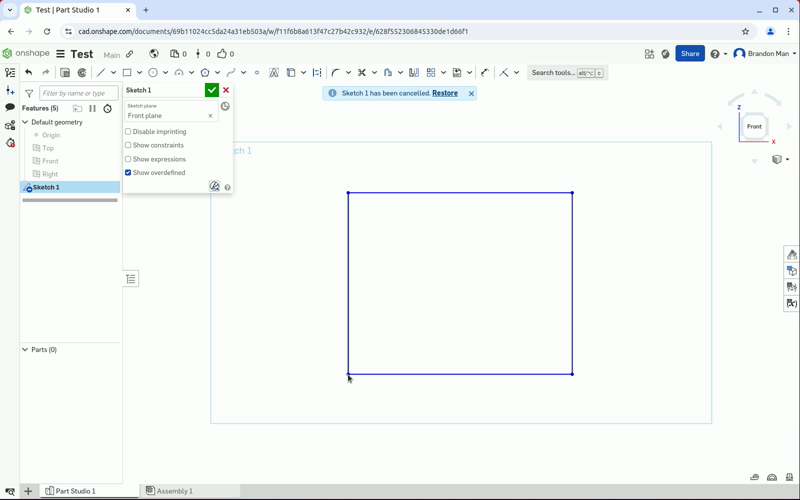
mouse_move(534, 256)
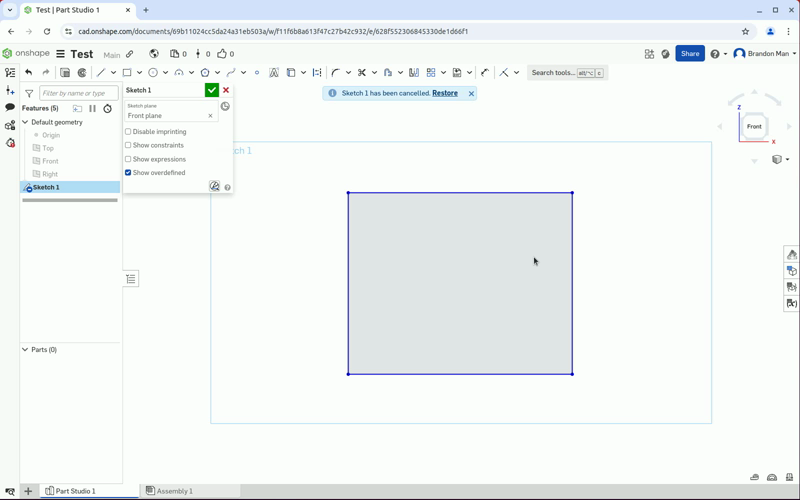
click(534, 256)
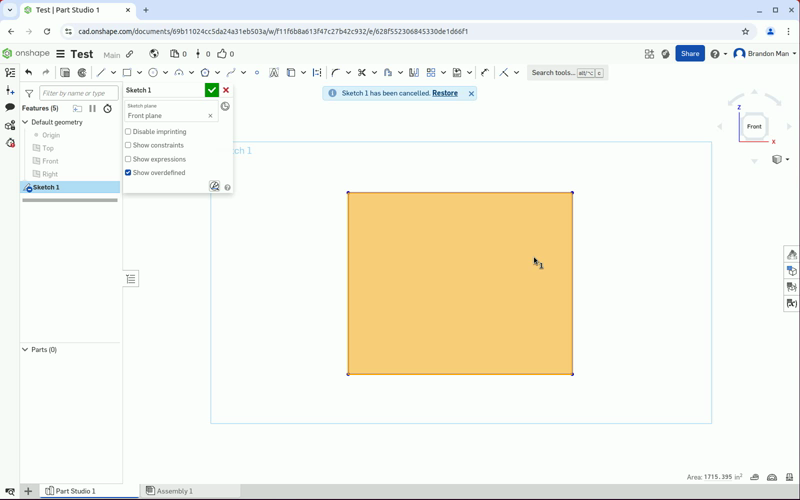
mouse_move(73, 352)
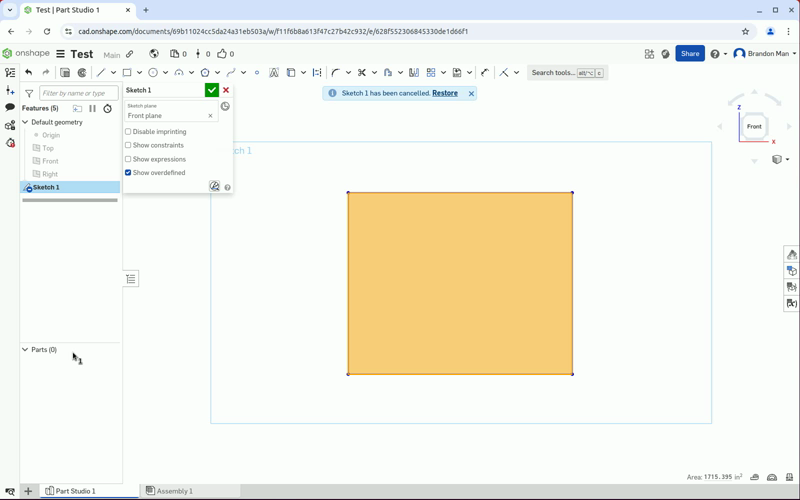
key(shift+y)
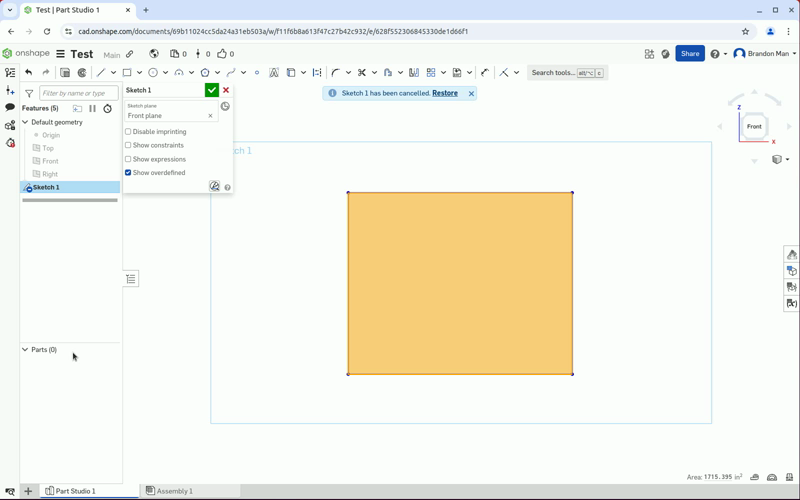
key(shift+e)
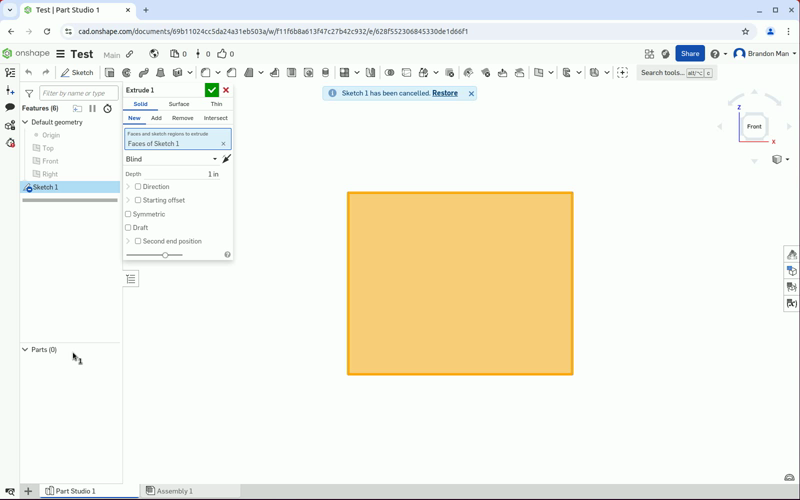
mouse_move(143, 106)
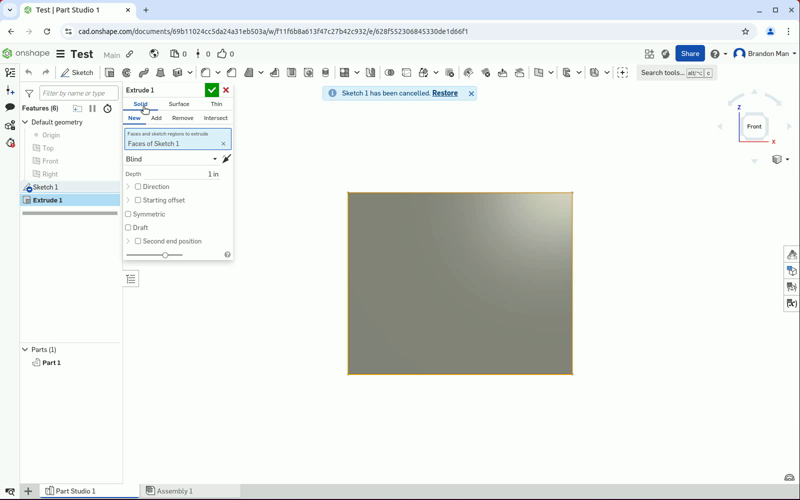
click(143, 106)
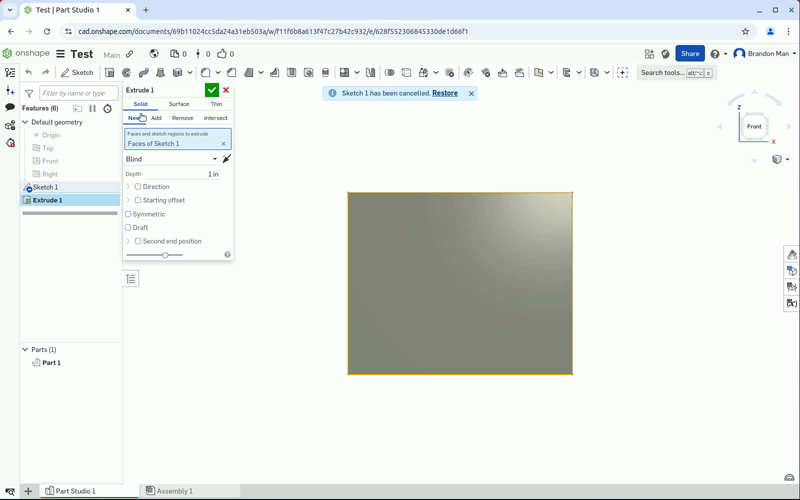
mouse_move(137, 120)
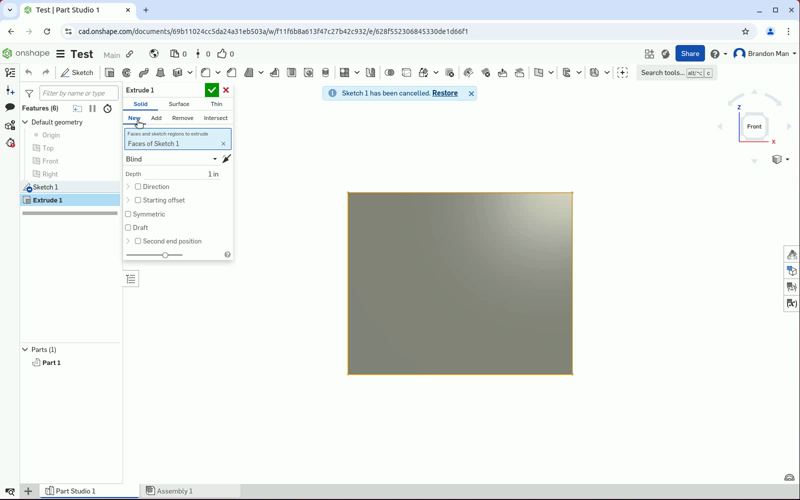
click(137, 120)
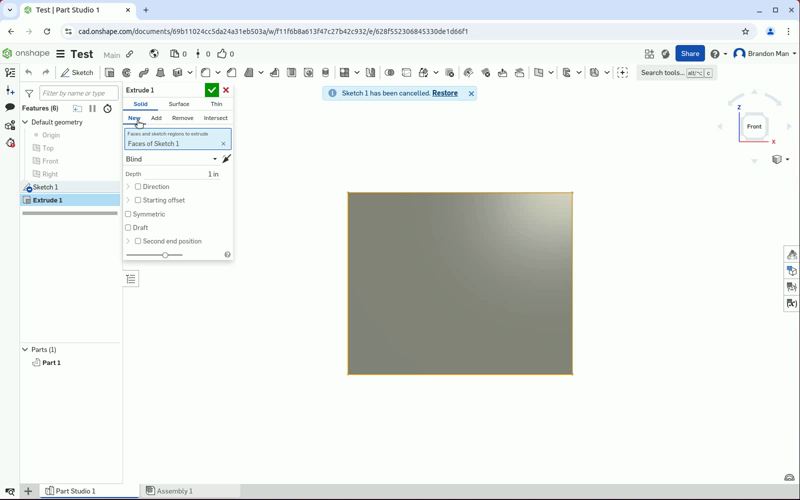
key(tab, 4)
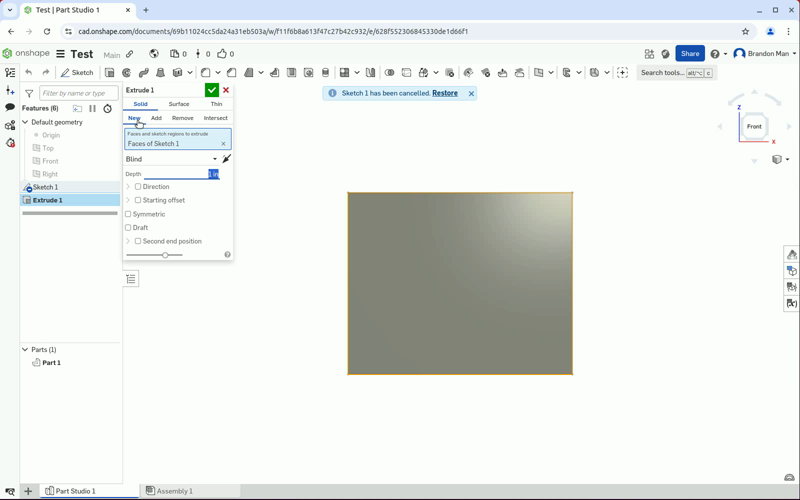
text(0.481)
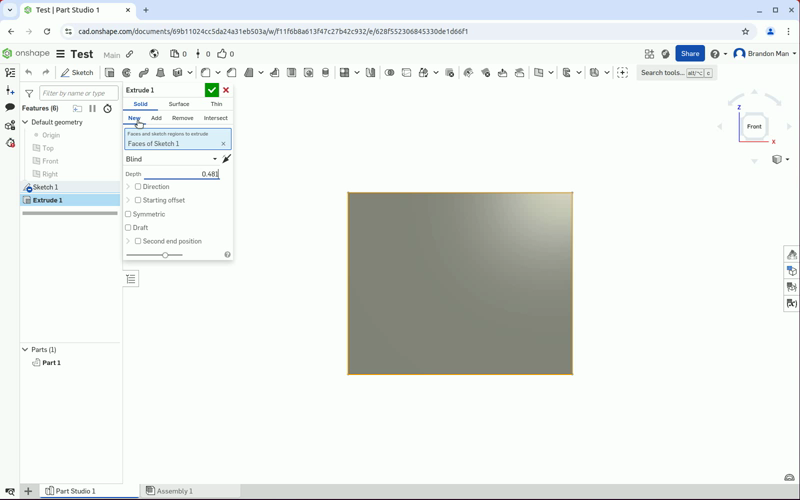
key(enter)
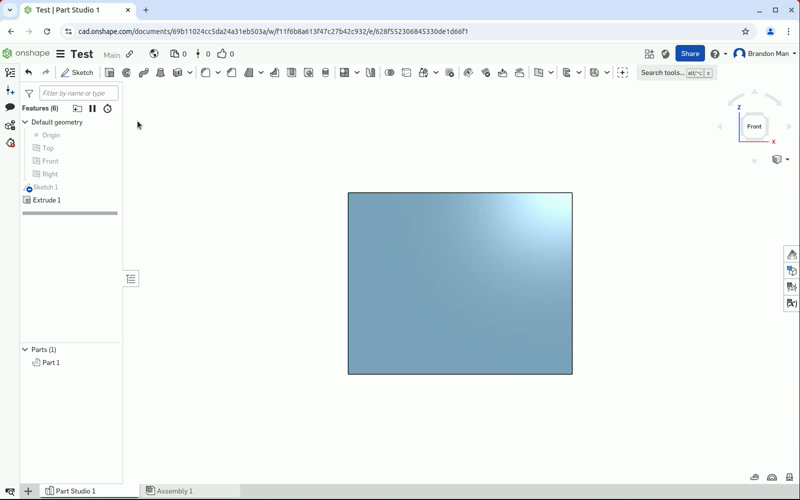
key(shift+h)
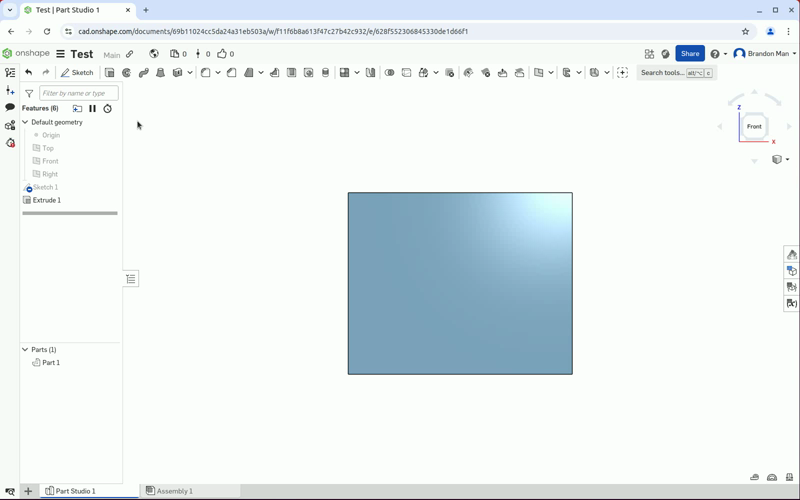
key(shift+h)
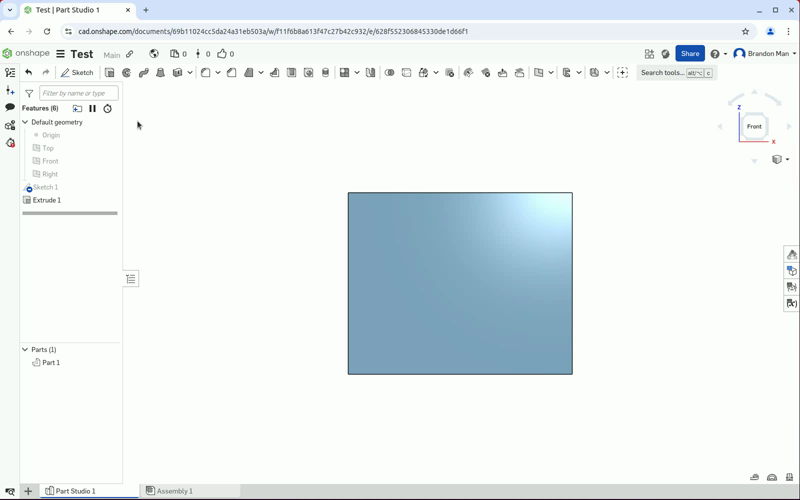
mouse_move(73, 189)
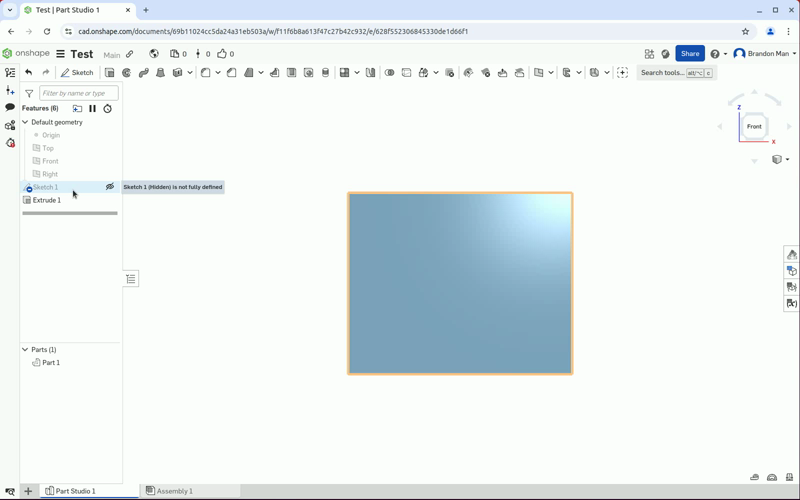
click(73, 189)
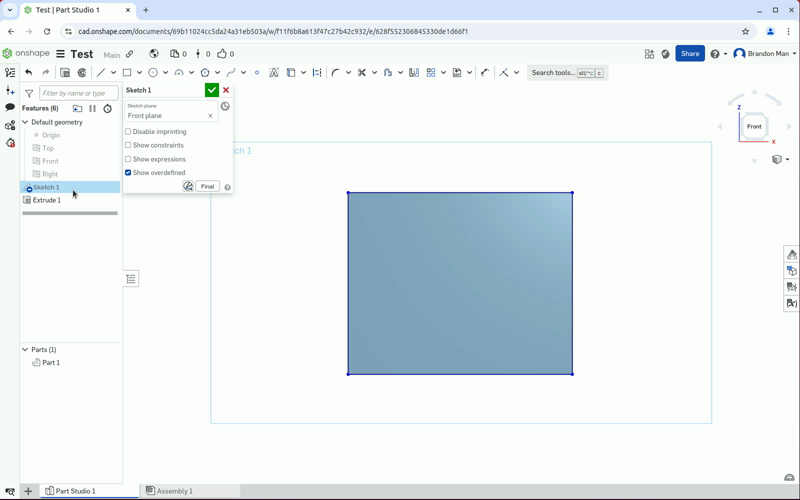
mouse_move(229, 92)
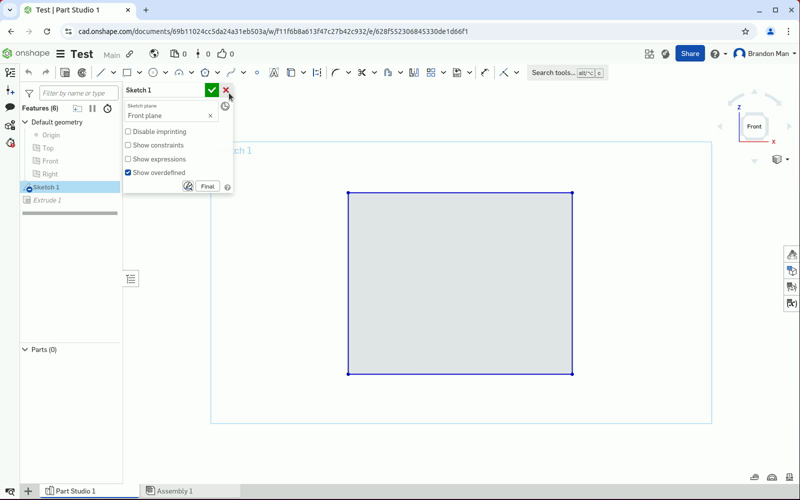
click(229, 92)
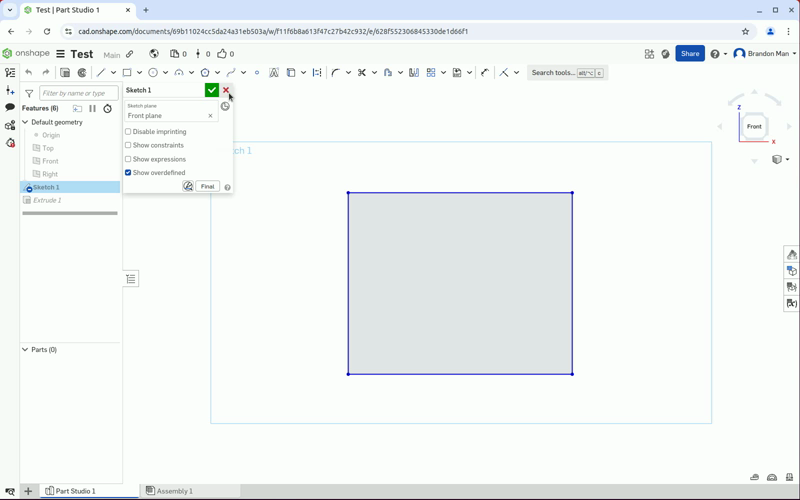
key(shift+s)
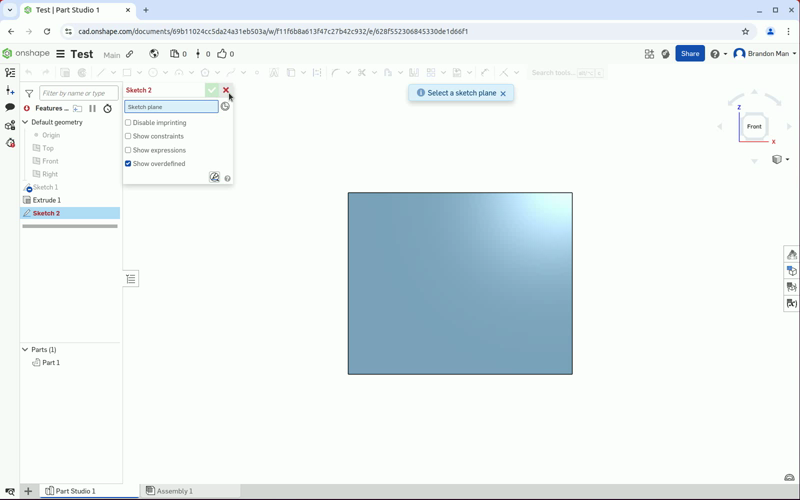
mouse_move(73, 163)
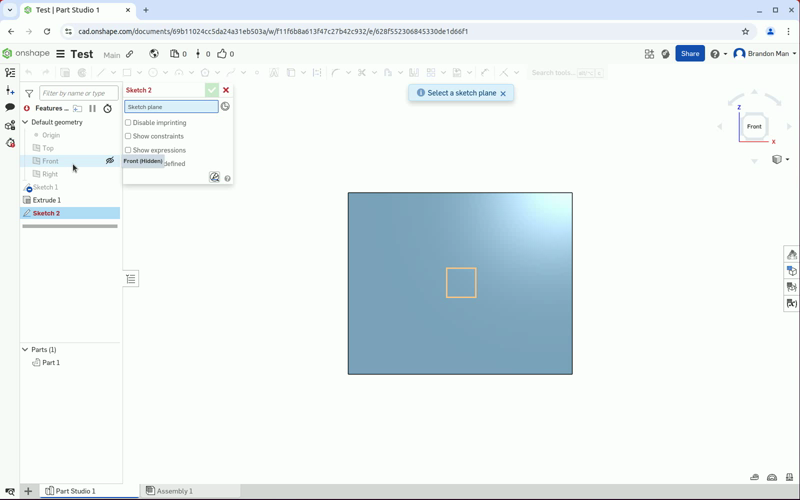
click(73, 163)
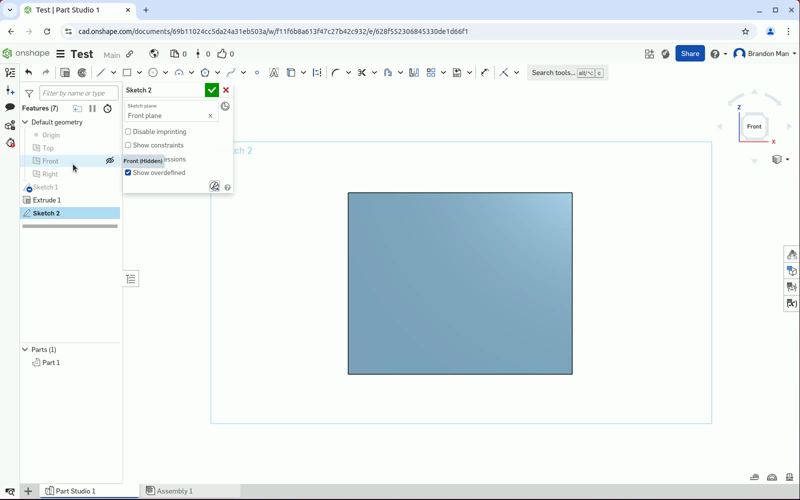
mouse_move(73, 352)
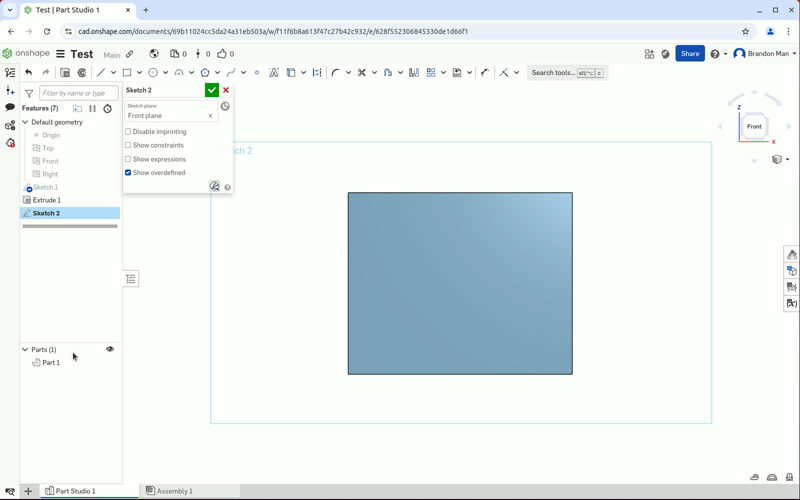
key(y)
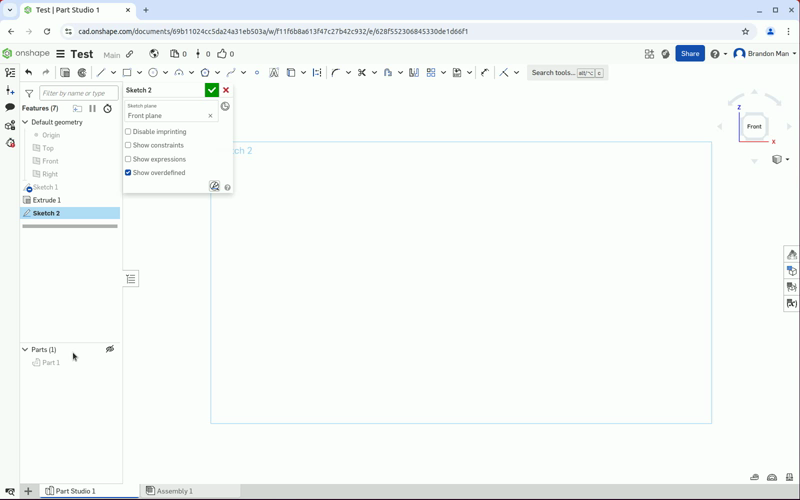
key(l)
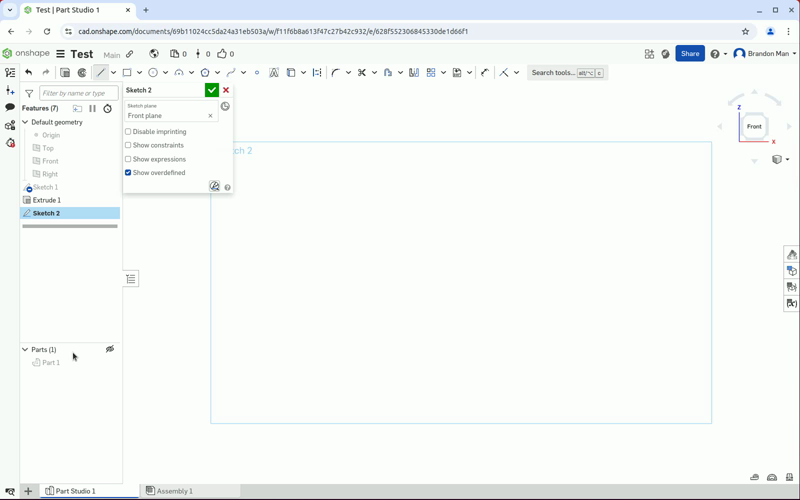
key_down(shift)
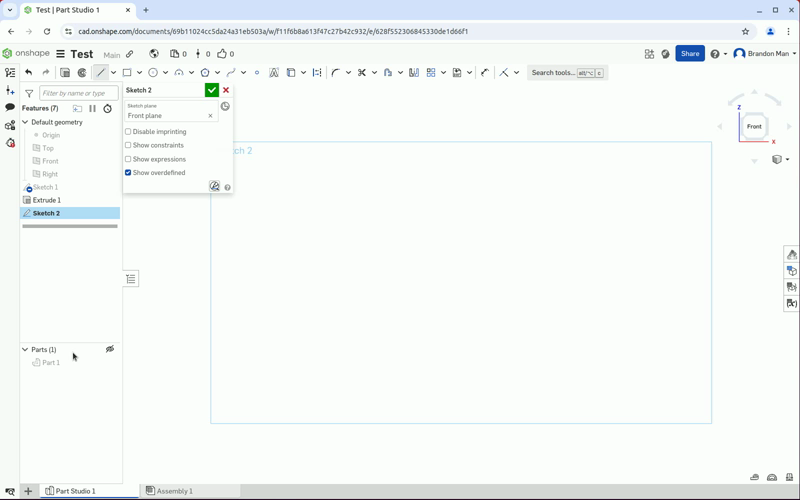
mouse_move(348, 374)
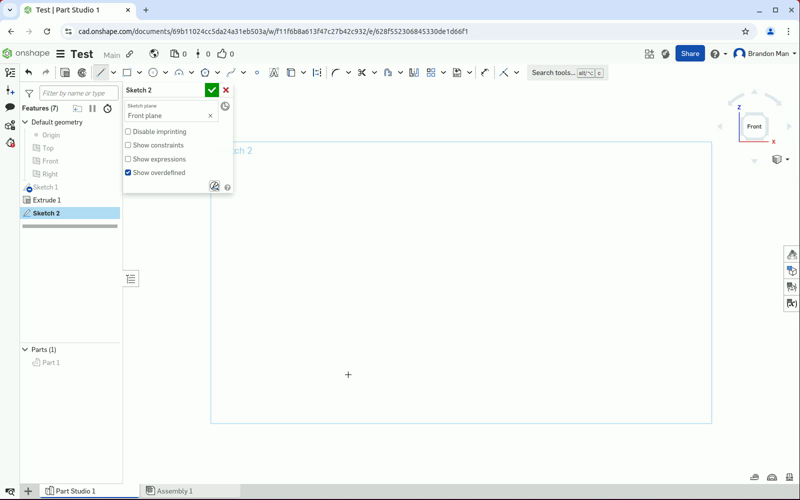
click(348, 374)
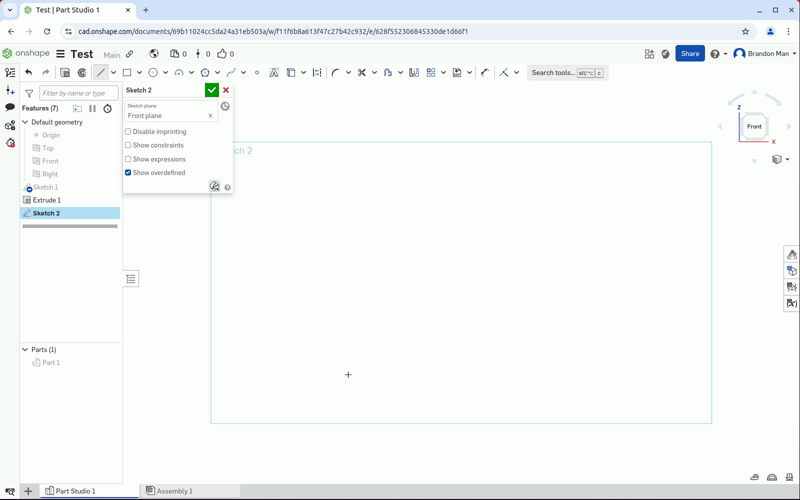
key_up(shift)
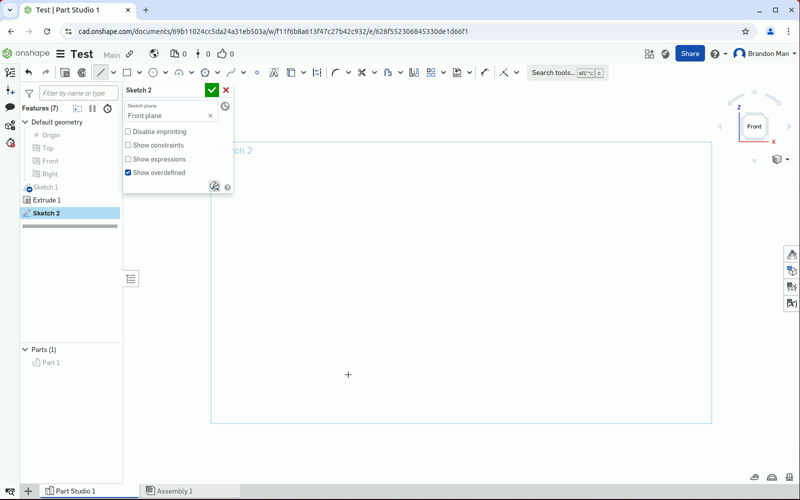
key_down(shift)
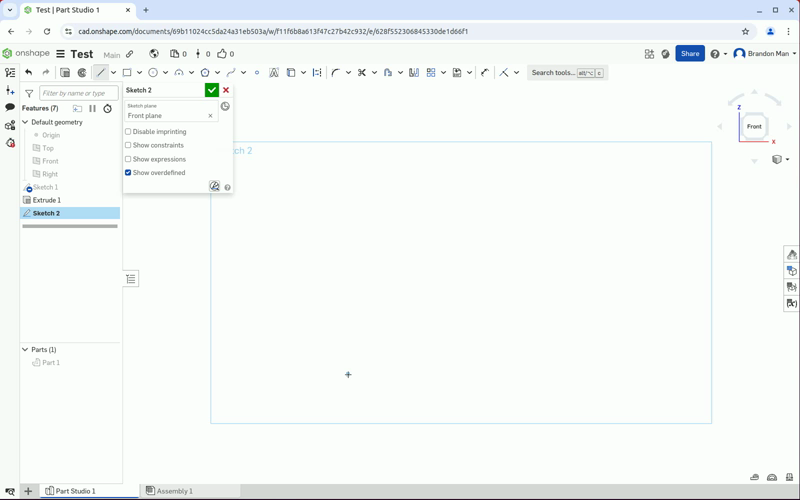
mouse_move(572, 374)
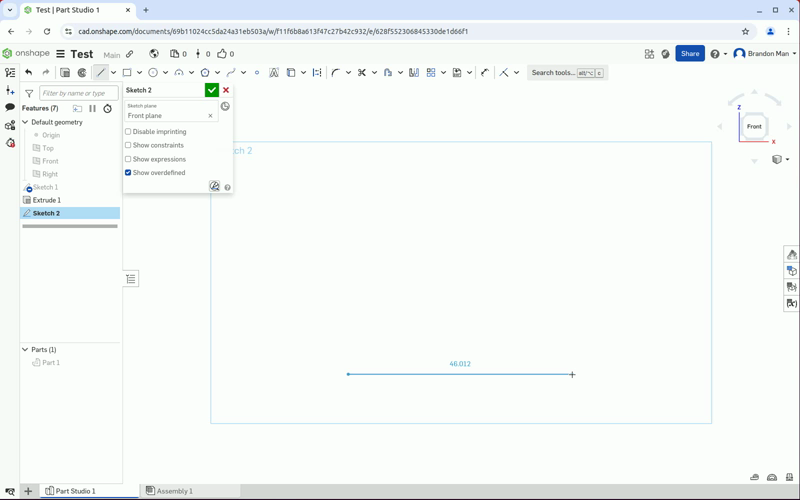
click(572, 374)
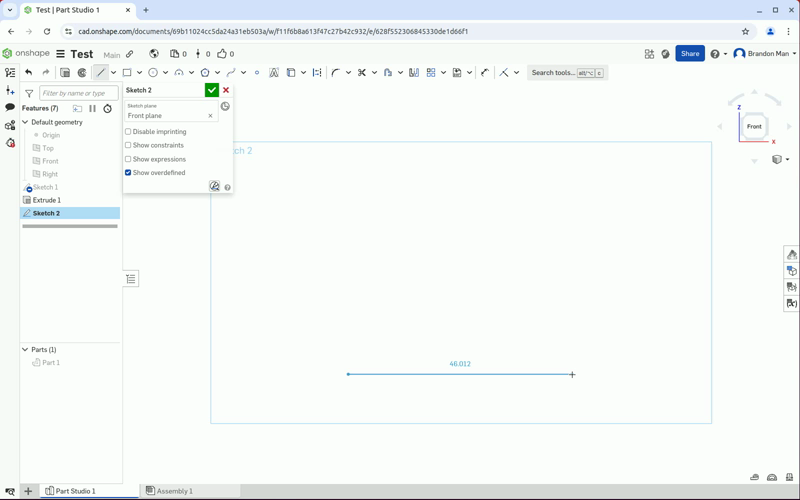
key_up(shift)
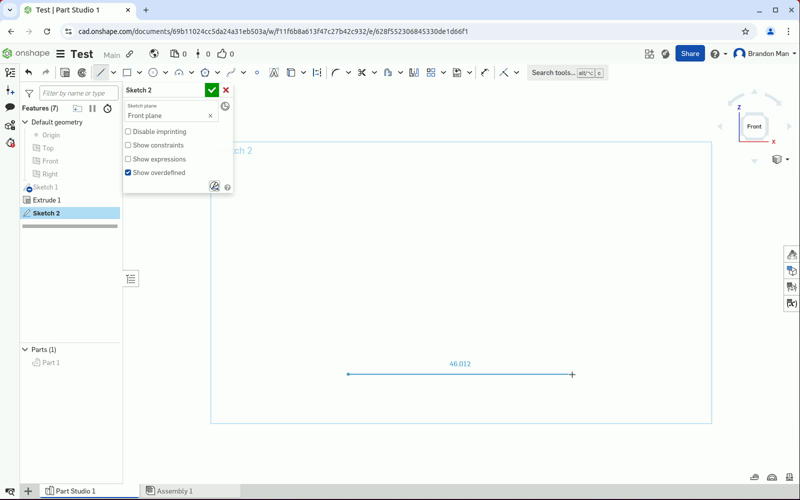
key_down(shift)
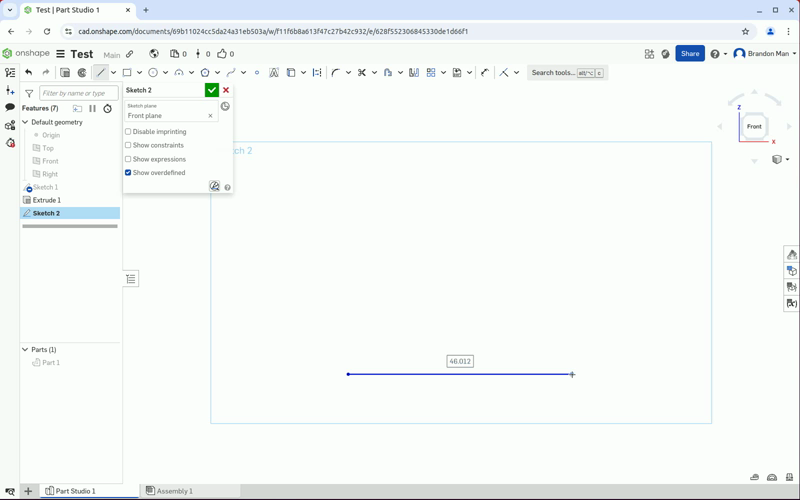
mouse_move(572, 192)
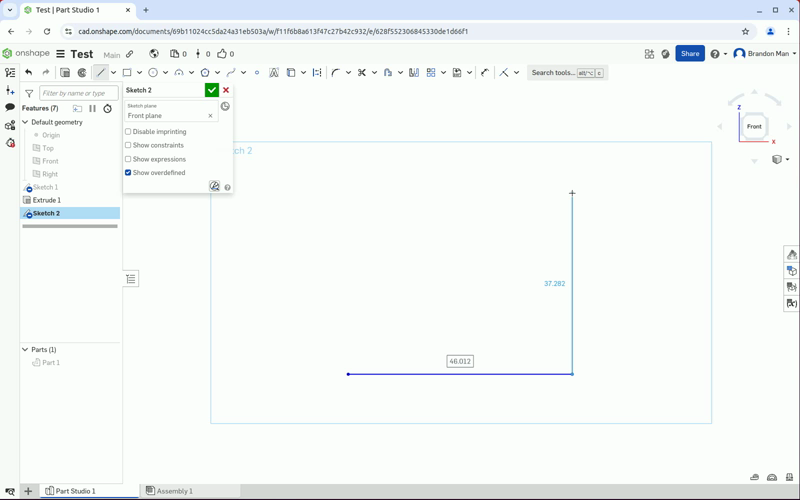
click(572, 192)
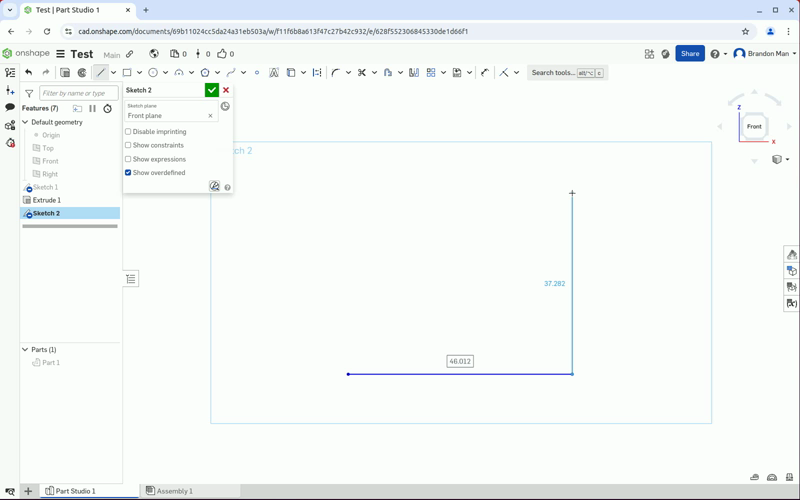
key_up(shift)
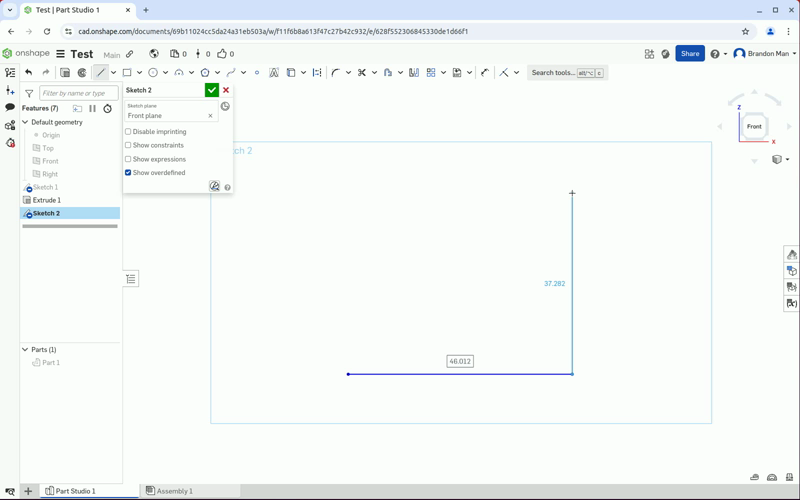
key_down(shift)
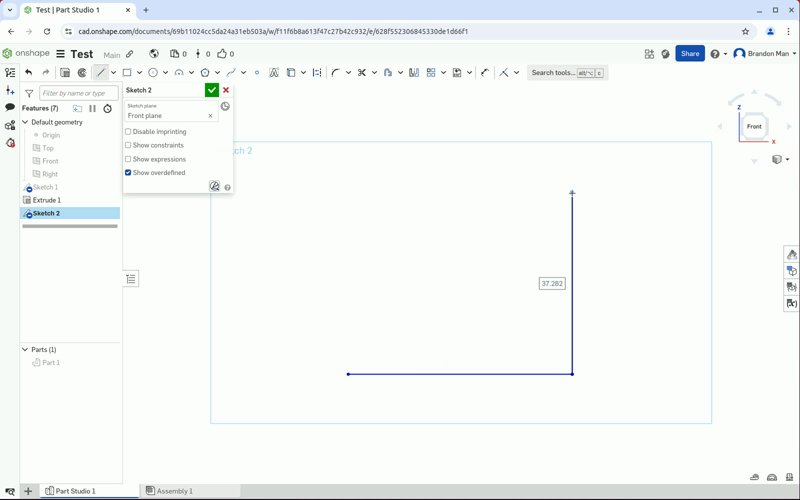
mouse_move(348, 192)
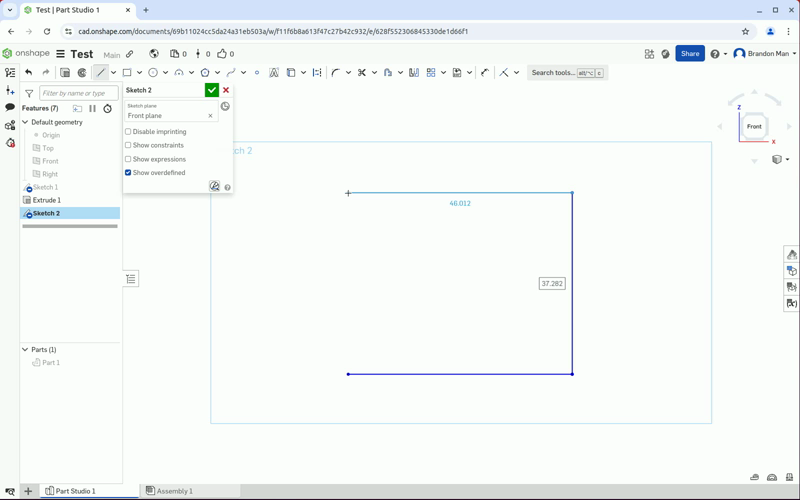
click(348, 192)
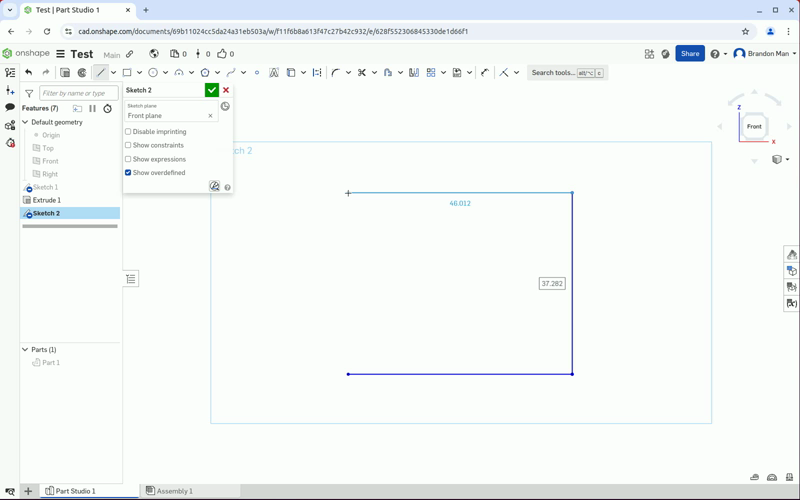
key_up(shift)
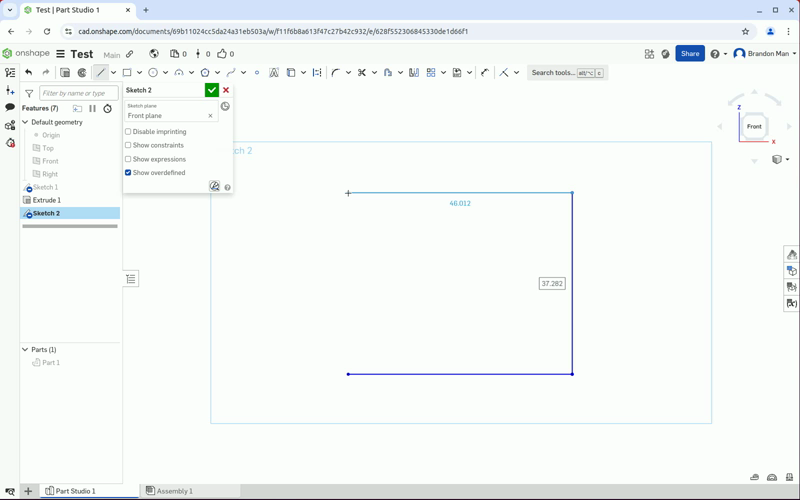
key_down(shift)
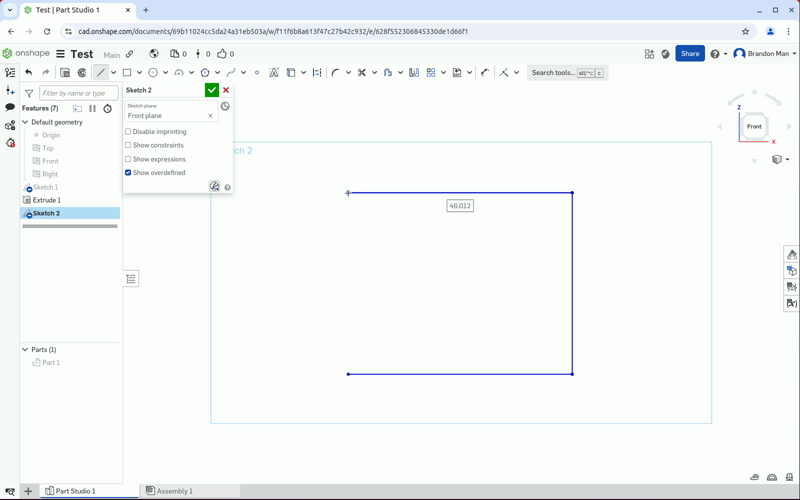
mouse_move(348, 374)
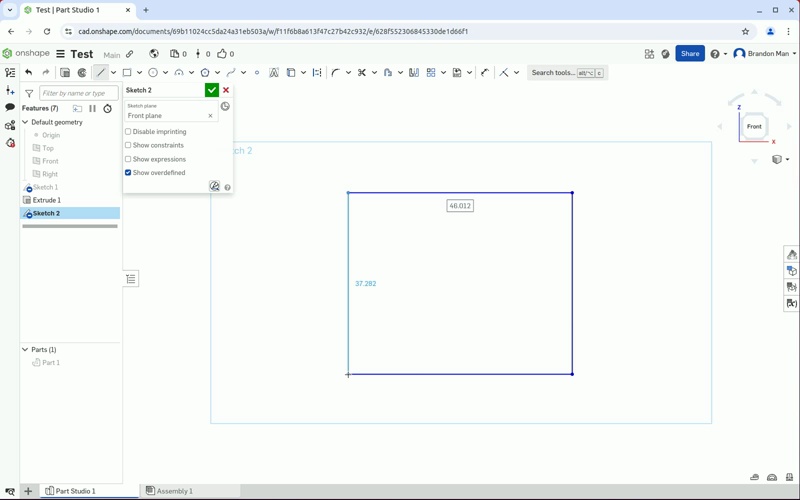
key_up(shift)
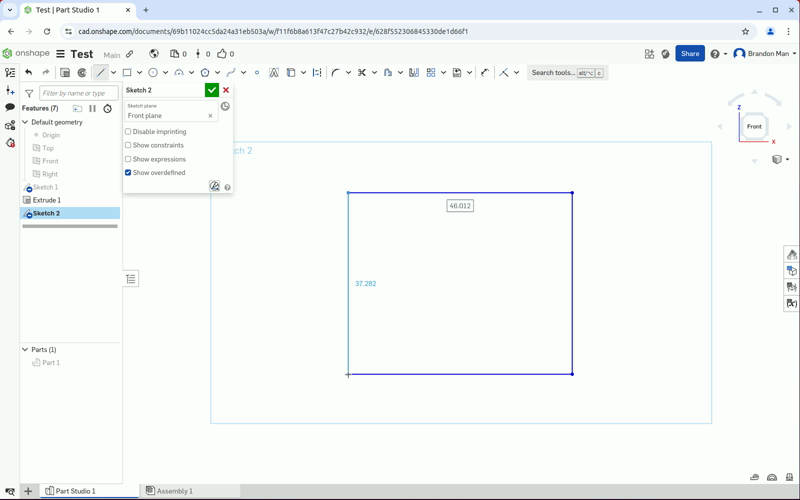
click(348, 374)
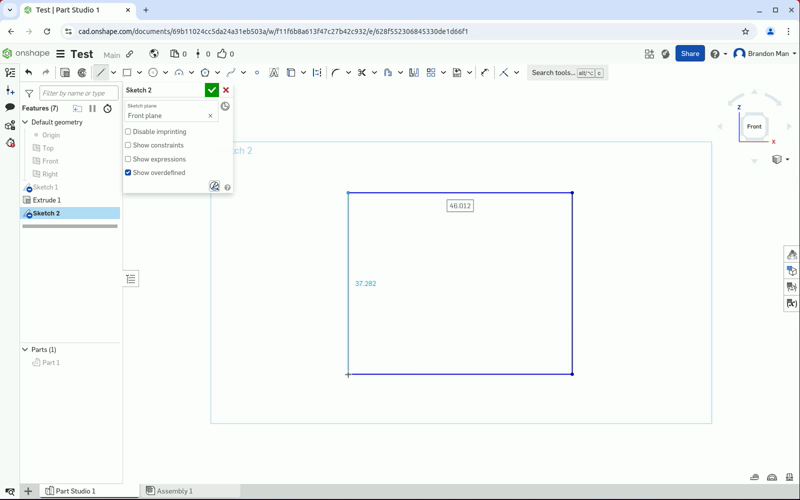
key(esc)
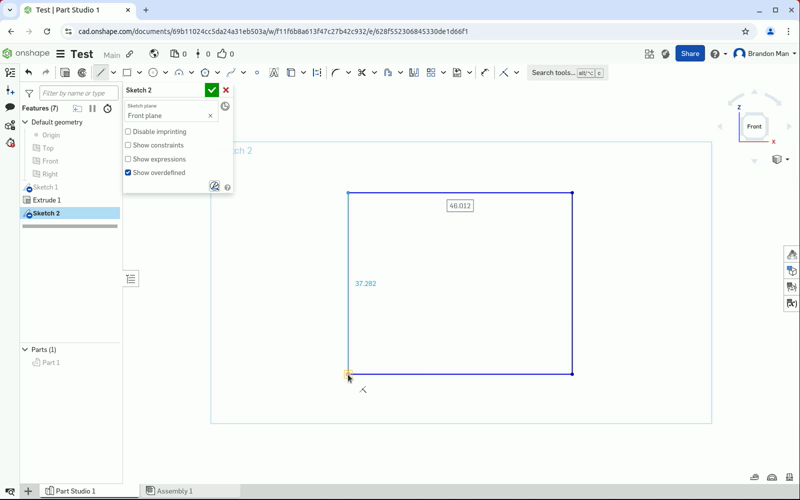
mouse_move(452, 299)
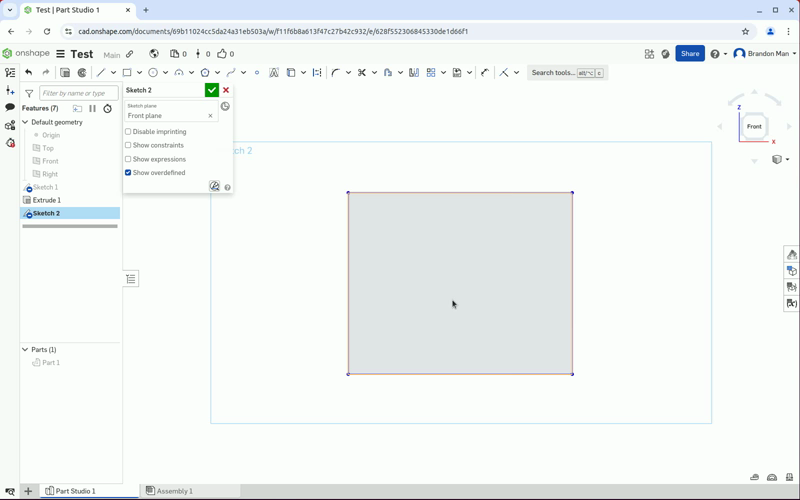
click(452, 299)
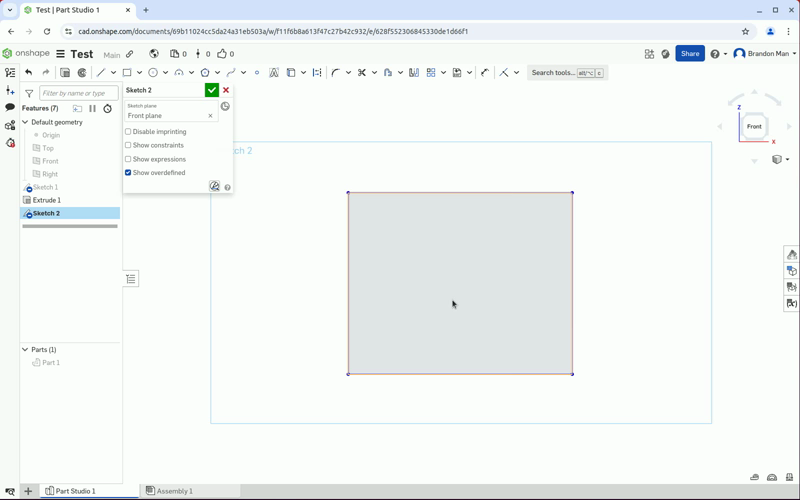
mouse_move(73, 352)
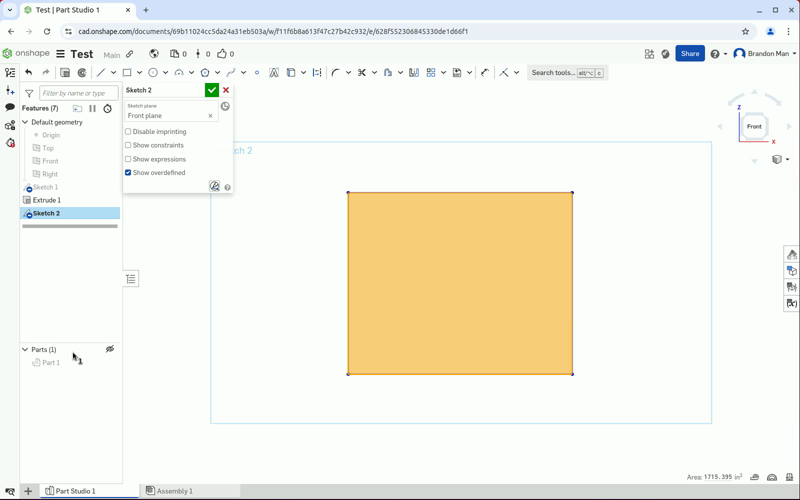
key(shift+y)
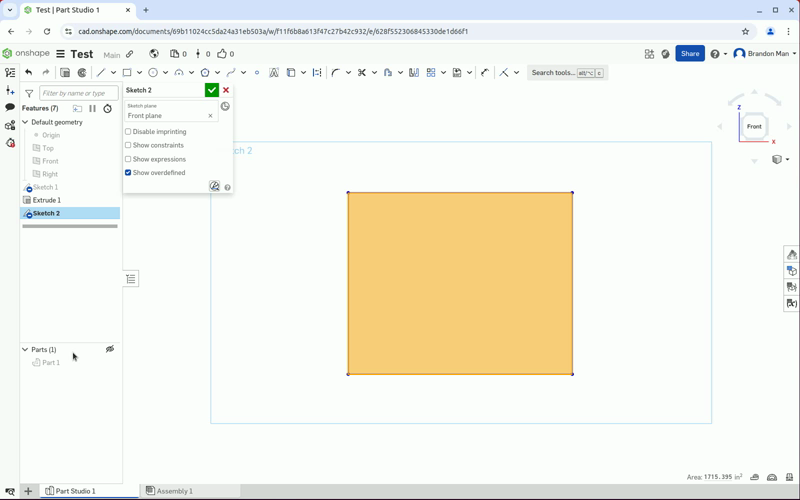
key(shift+e)
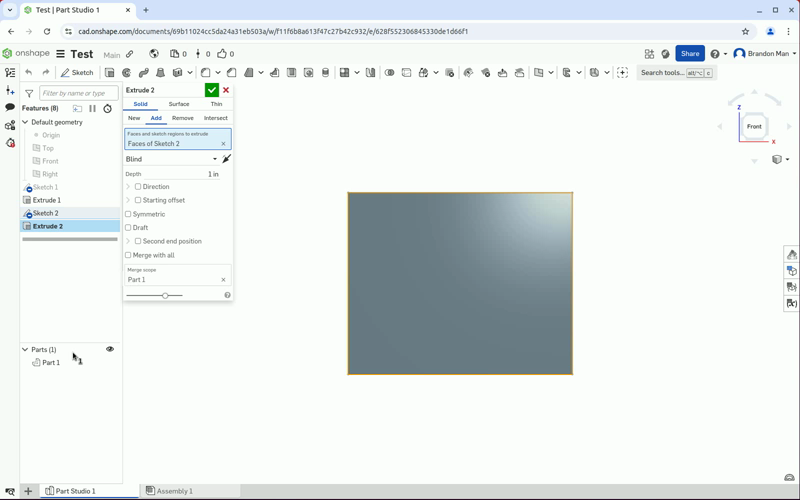
mouse_move(143, 106)
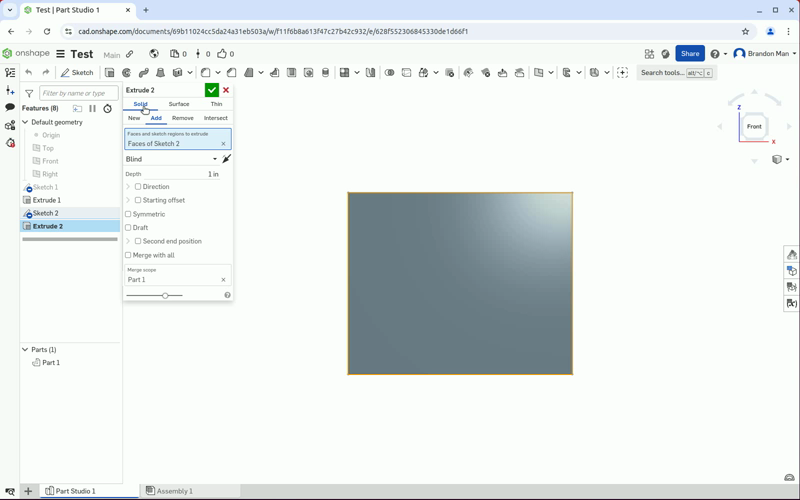
click(143, 106)
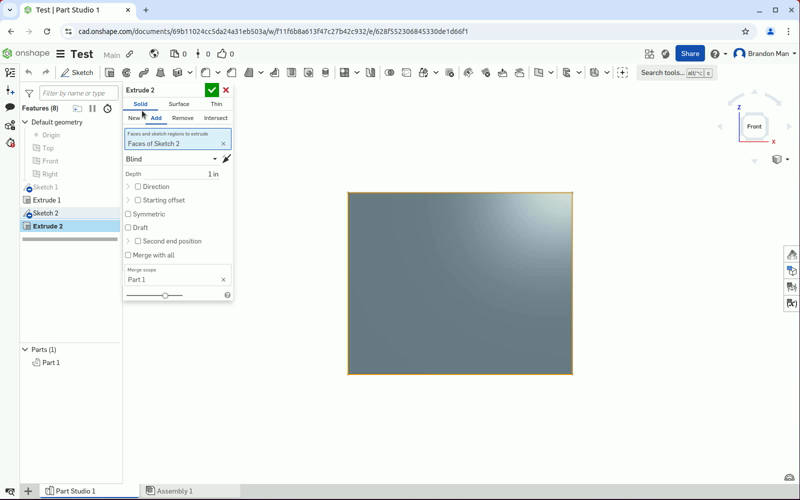
mouse_move(137, 120)
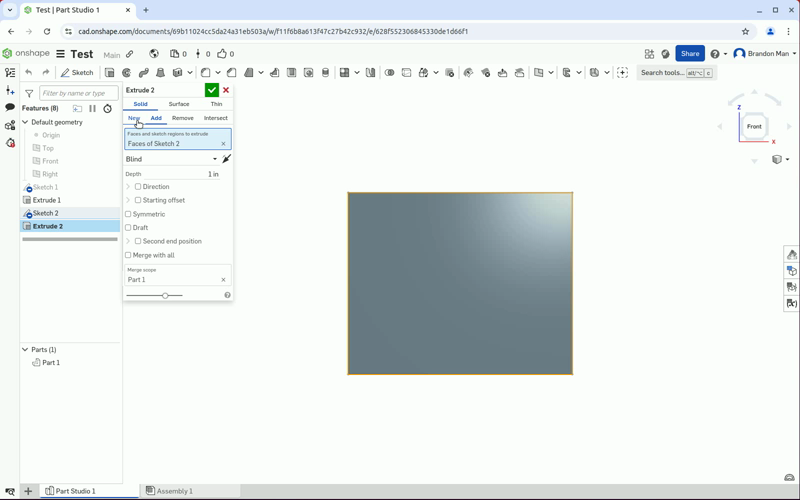
click(137, 120)
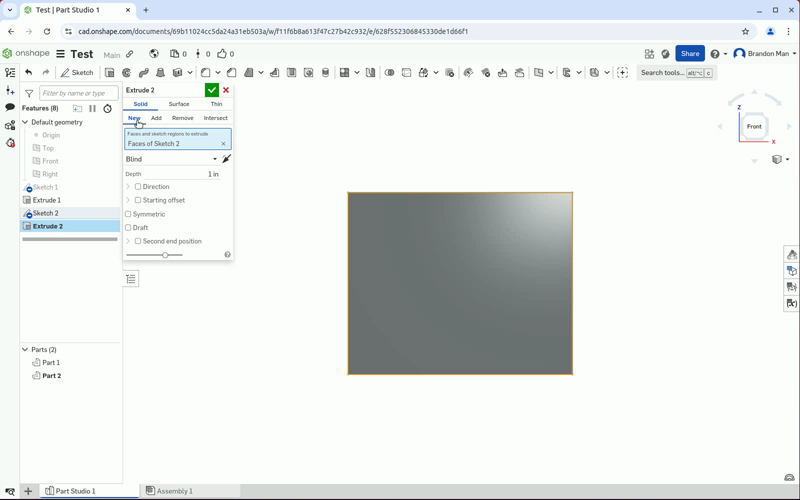
key(tab, 4)
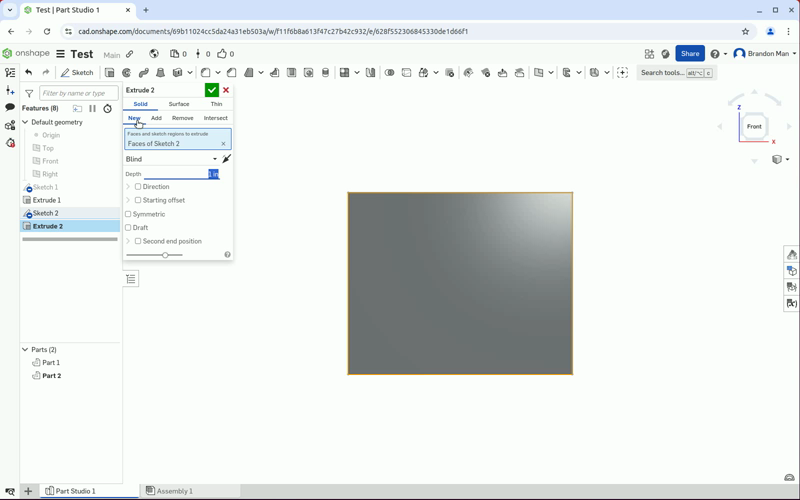
text(0.481)
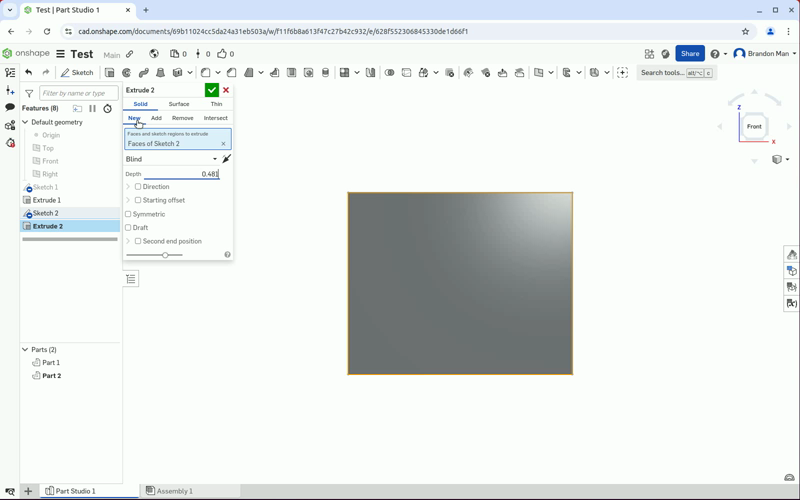
key(enter)
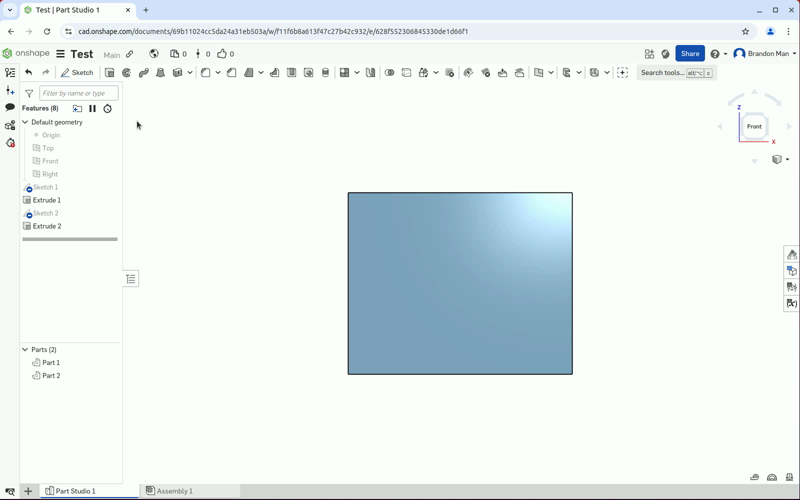
key(shift+h)
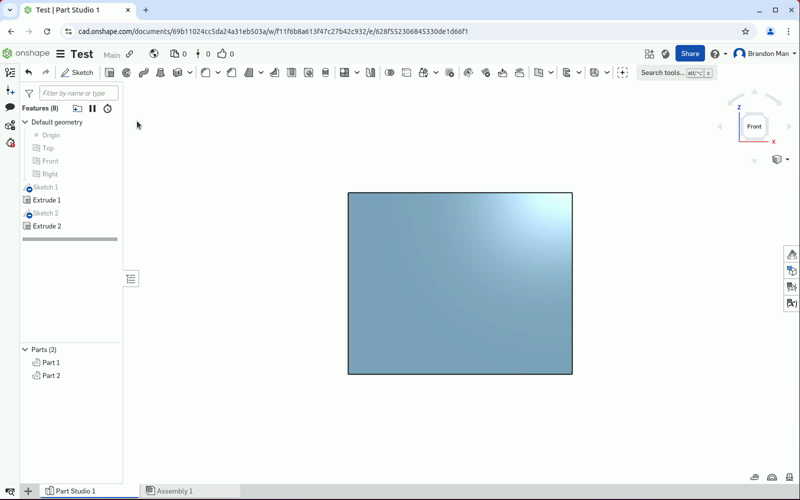
key(shift+h)
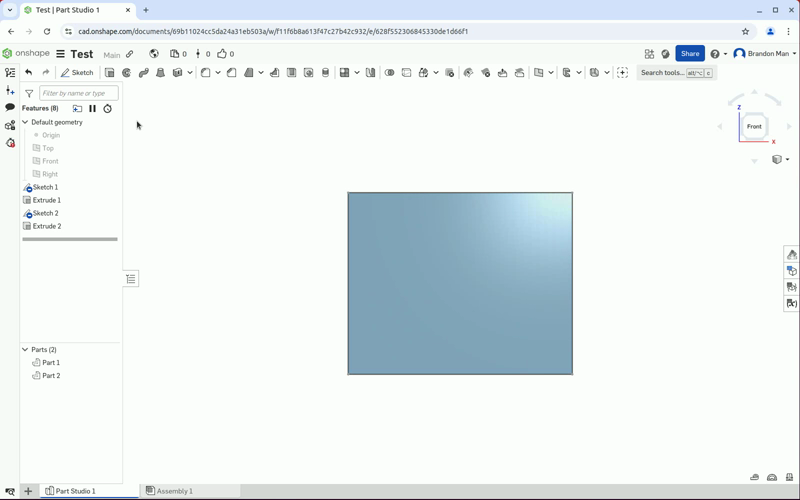
key(shift+7)
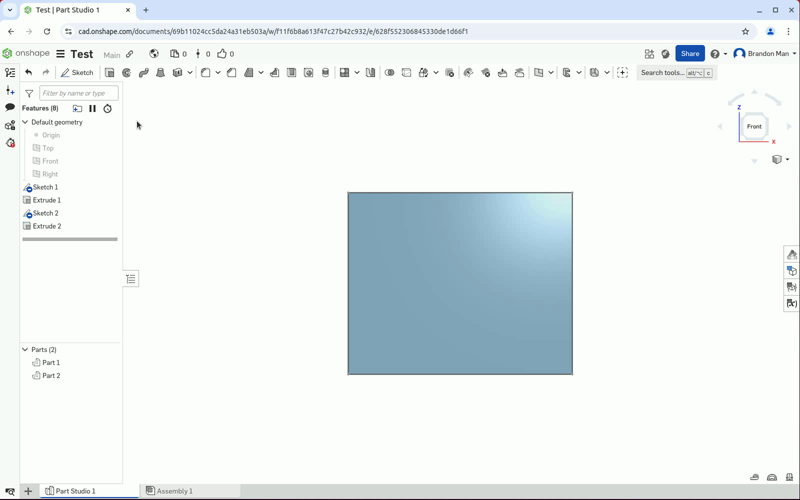
key(left, 2)
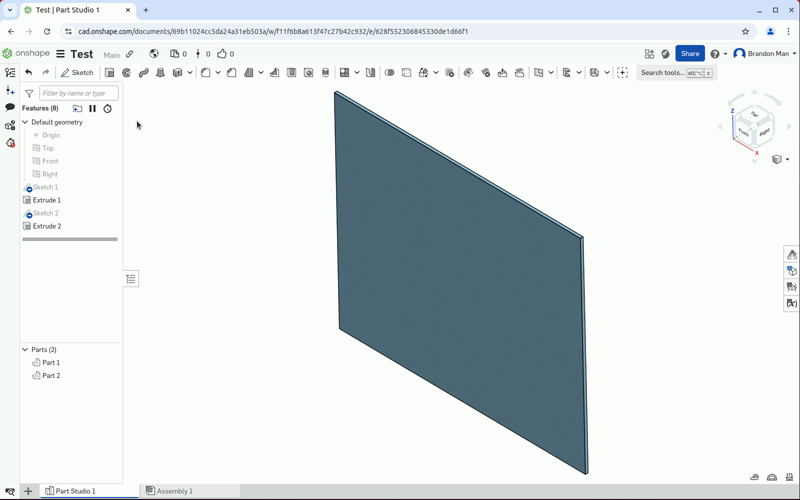
key(down, 2)
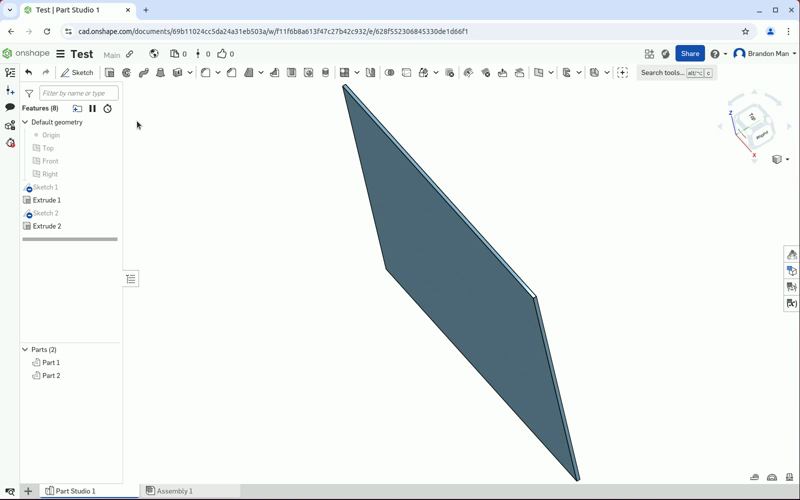
key(up, 2)
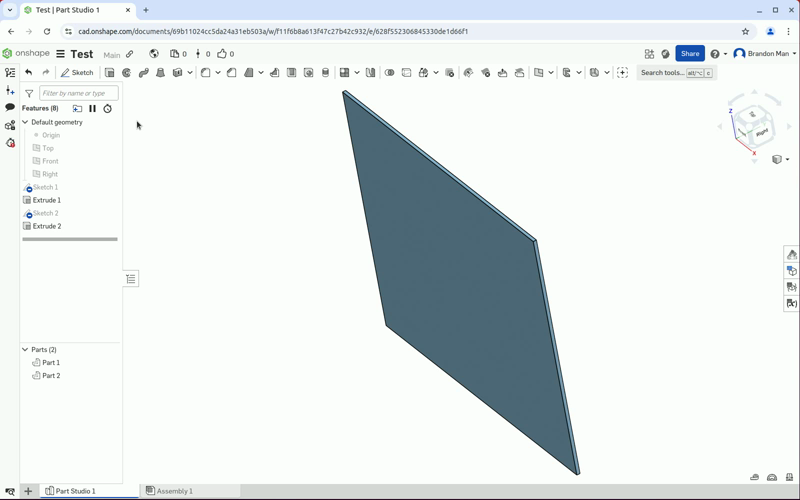
key(right, 2)
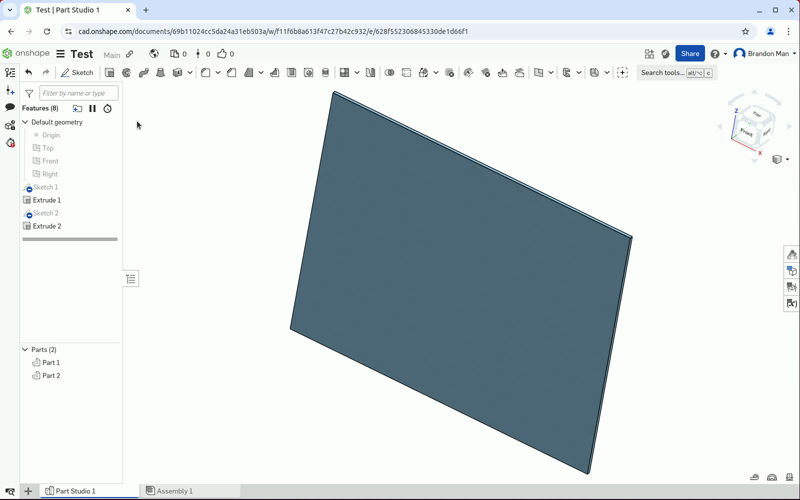
mouse_move(73, 189)
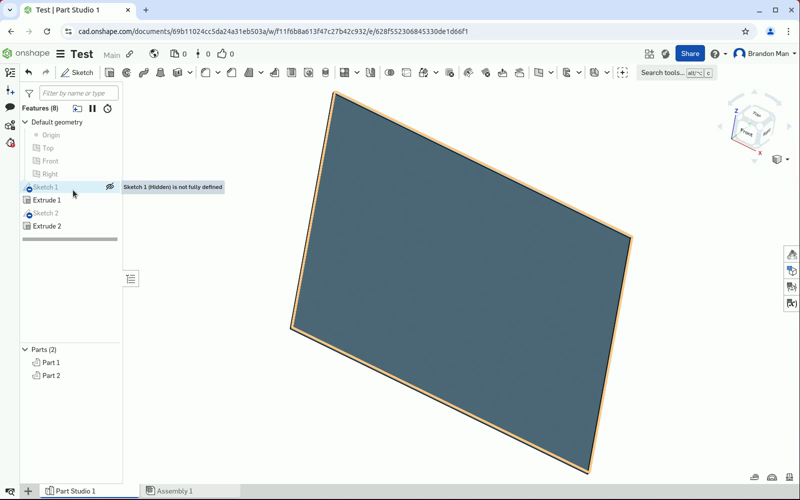
click(73, 189)